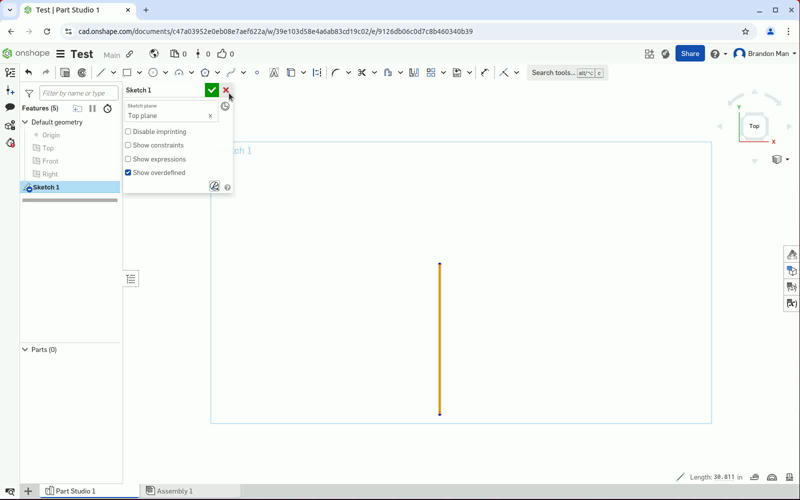
key(shift+h)
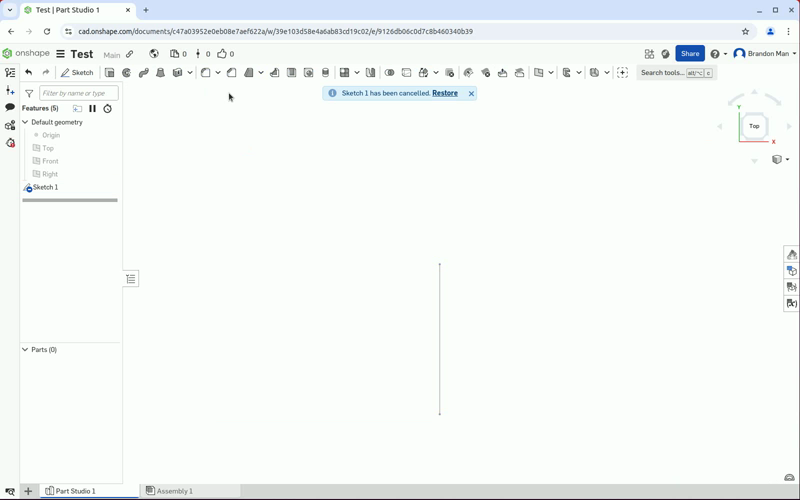
key(shift+s)
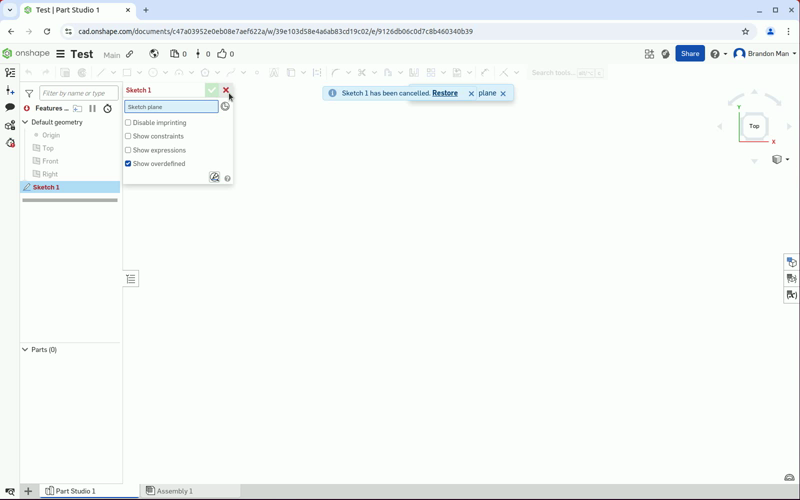
mouse_move(73, 150)
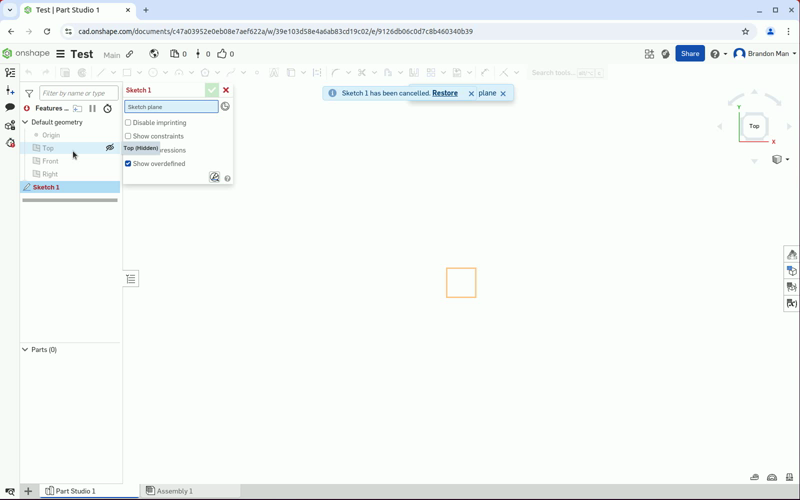
click(73, 150)
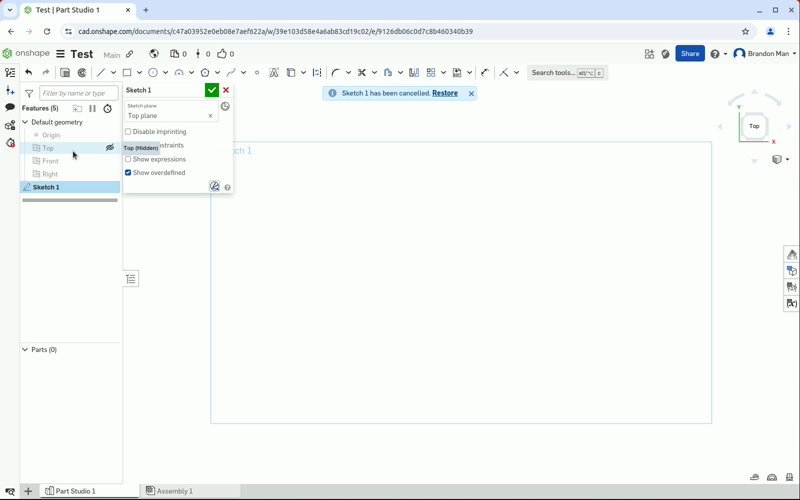
mouse_move(73, 352)
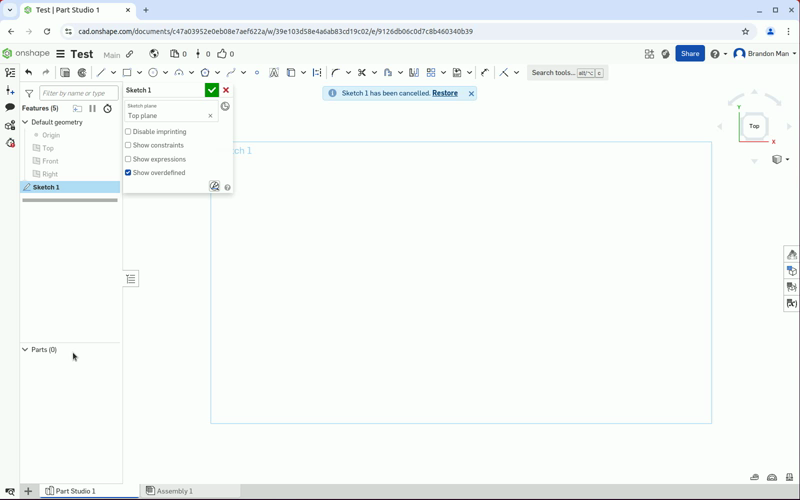
key(y)
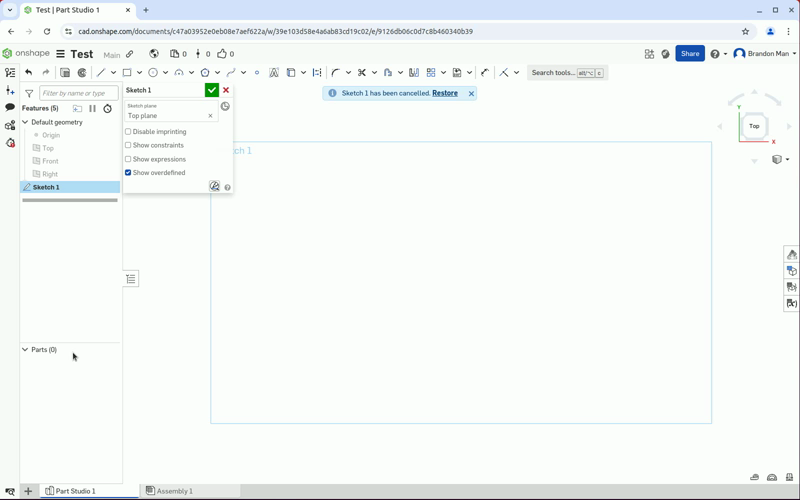
key(l)
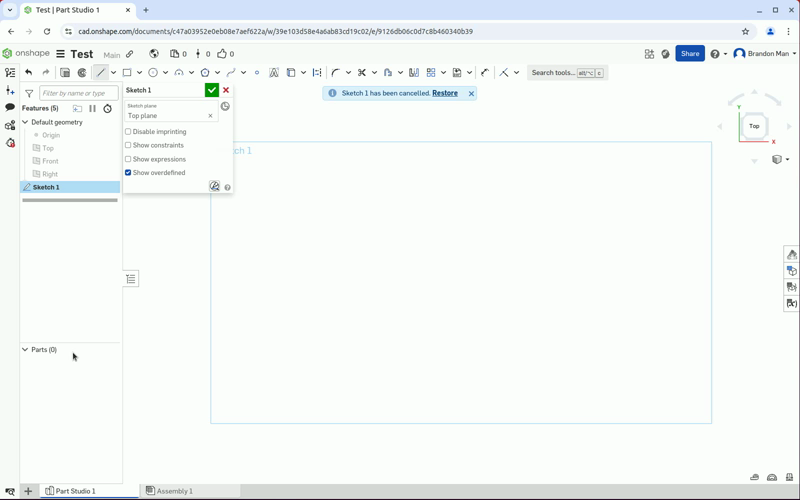
key_down(shift)
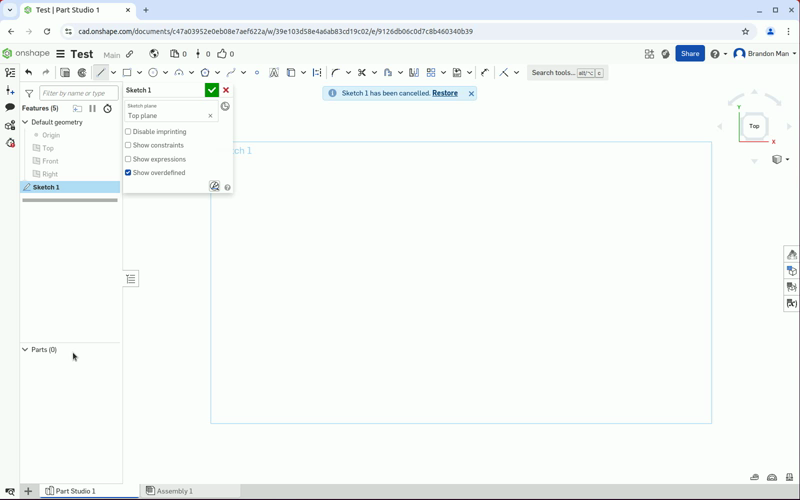
mouse_move(348, 282)
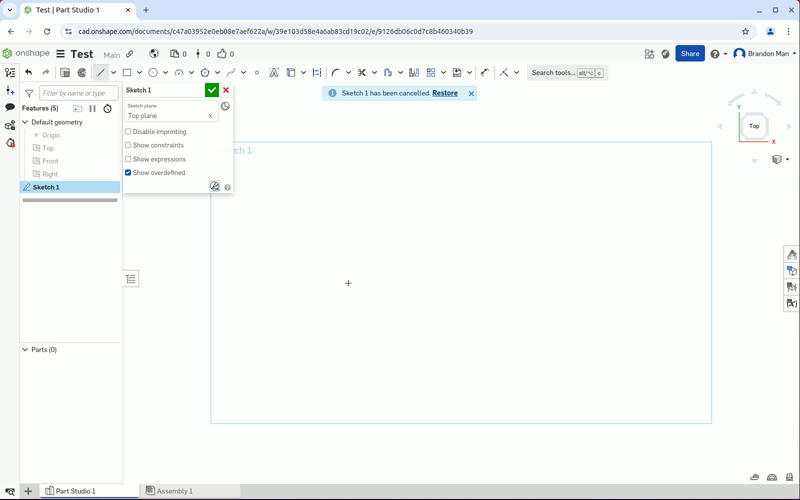
click(348, 282)
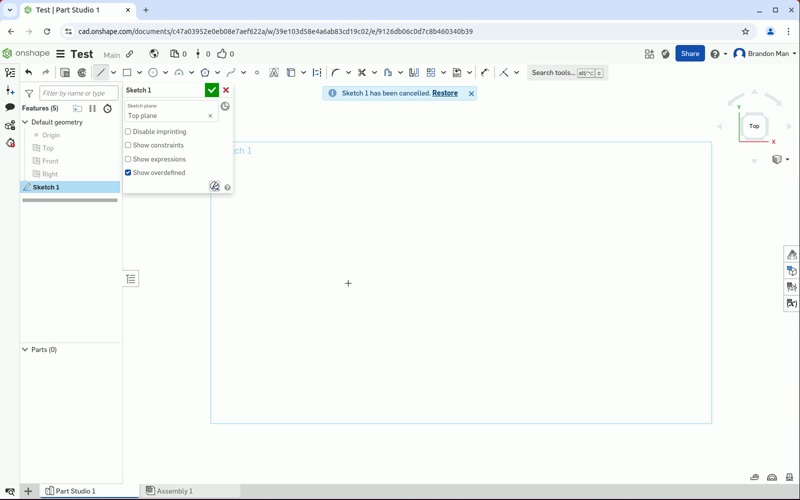
key_up(shift)
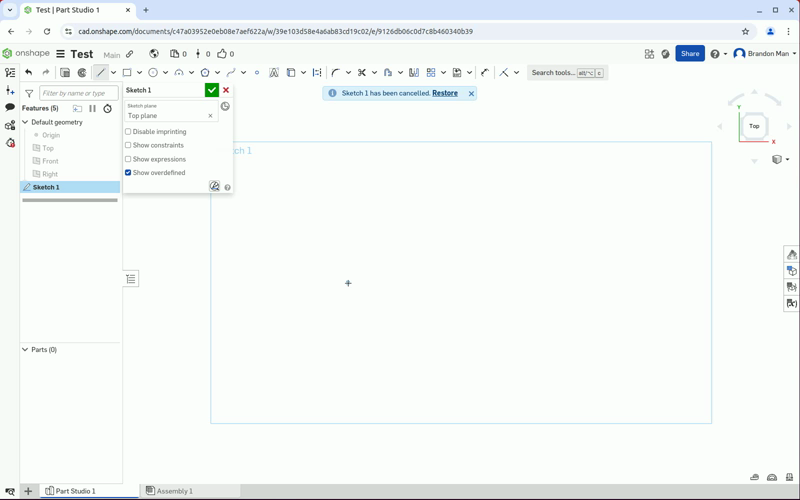
key_down(shift)
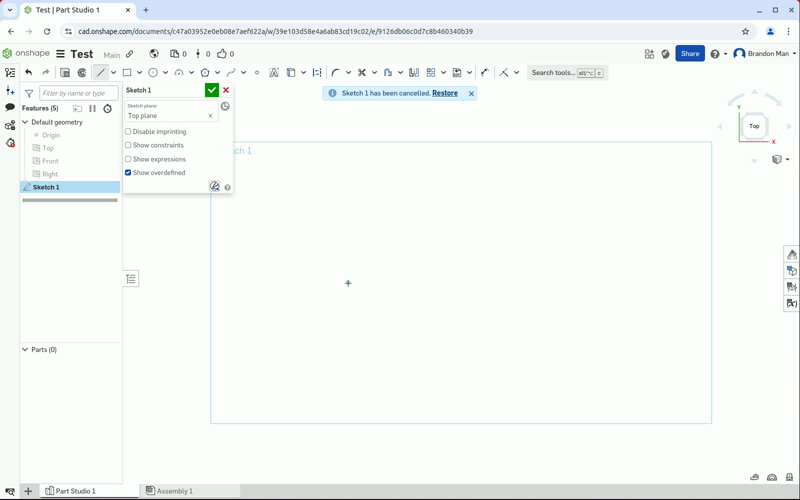
mouse_move(460, 282)
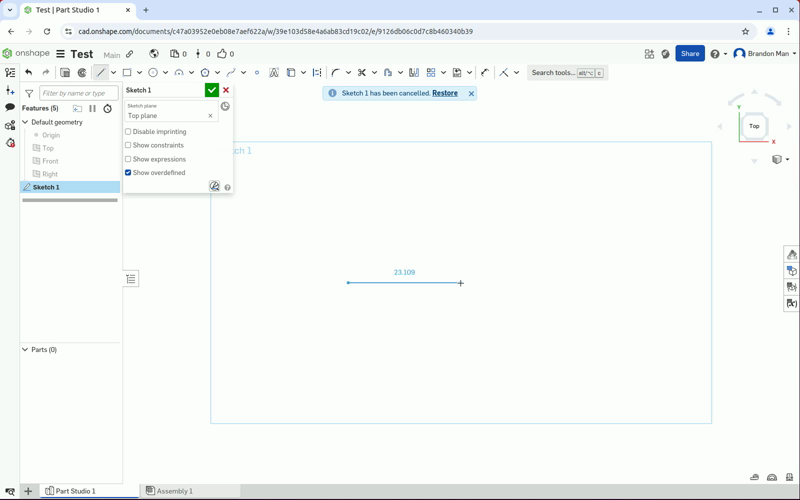
click(460, 282)
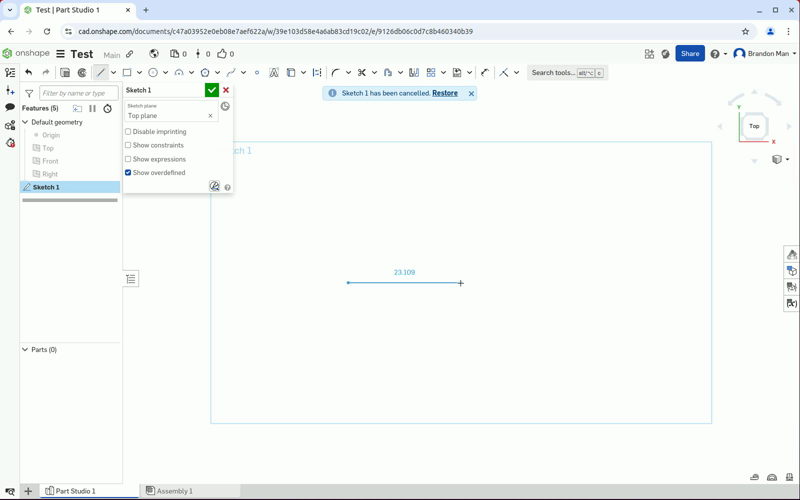
key_up(shift)
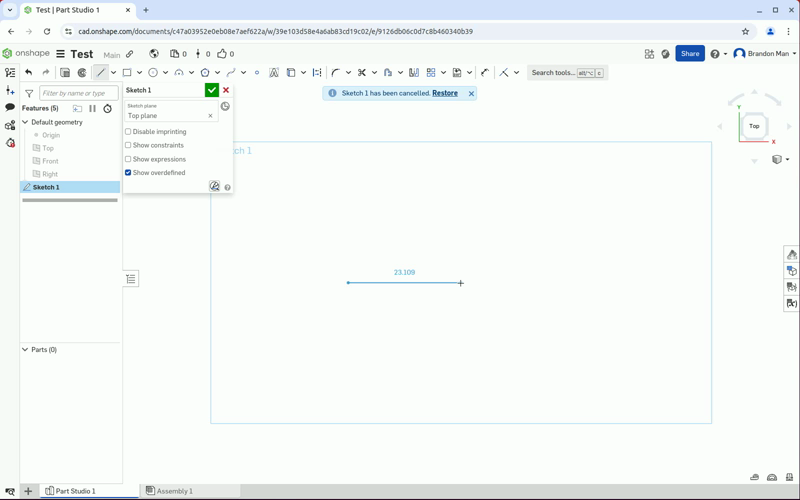
key_down(shift)
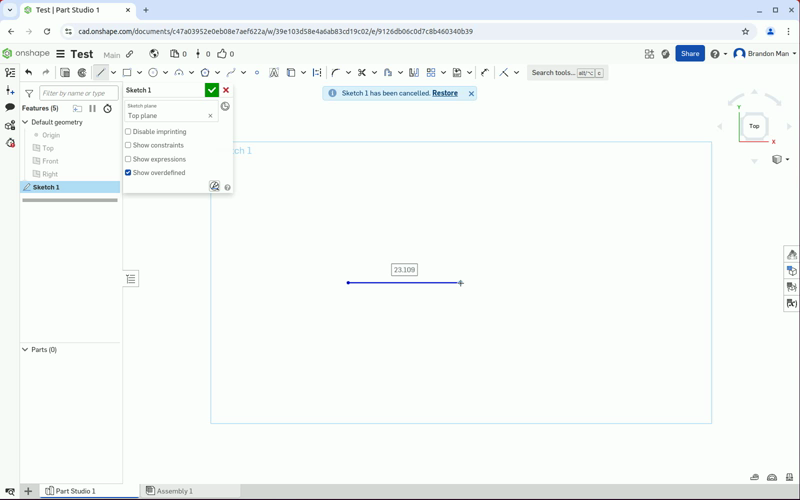
mouse_move(460, 170)
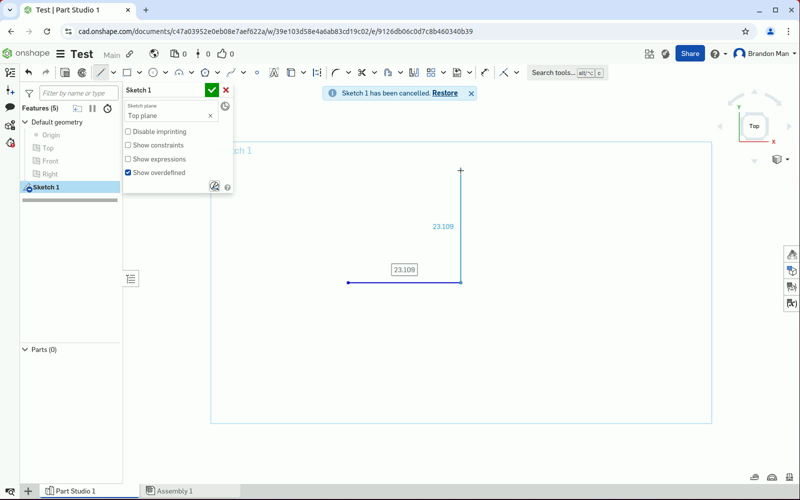
click(460, 170)
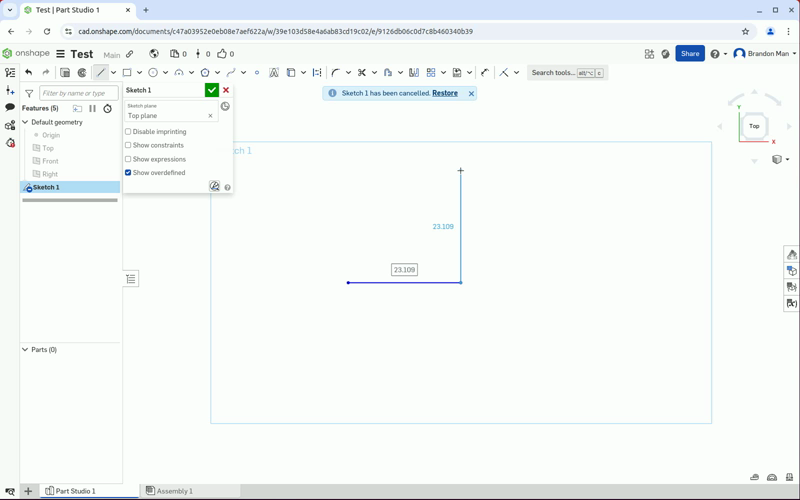
key_up(shift)
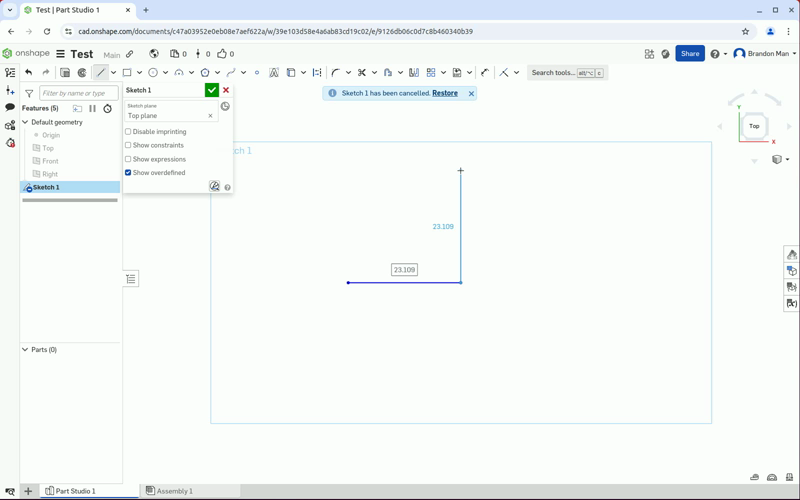
key_down(shift)
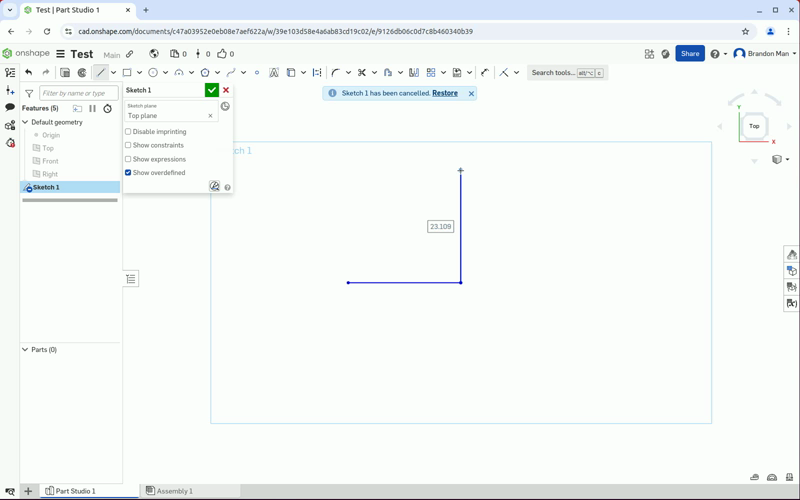
mouse_move(348, 170)
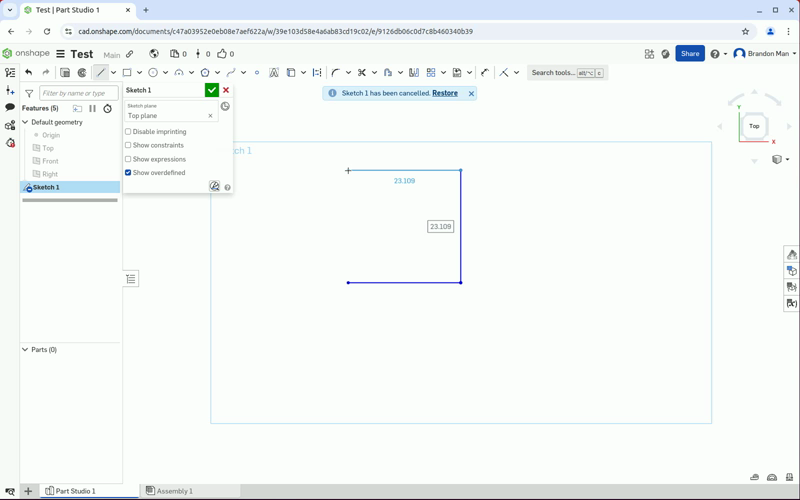
click(348, 170)
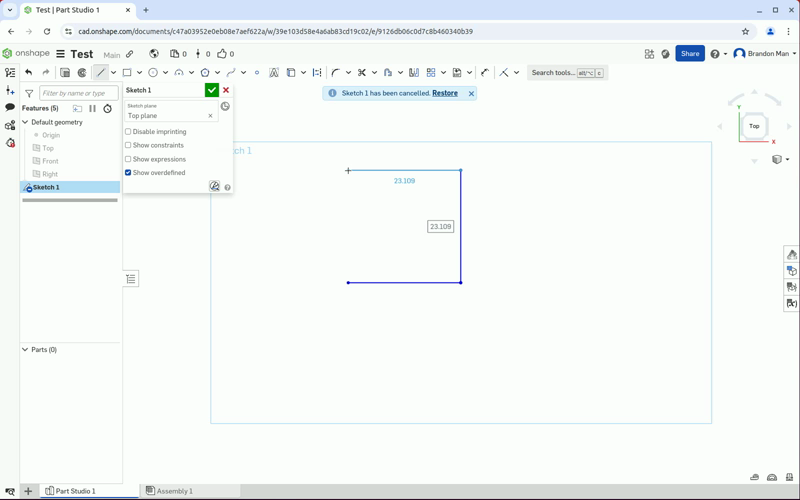
key_up(shift)
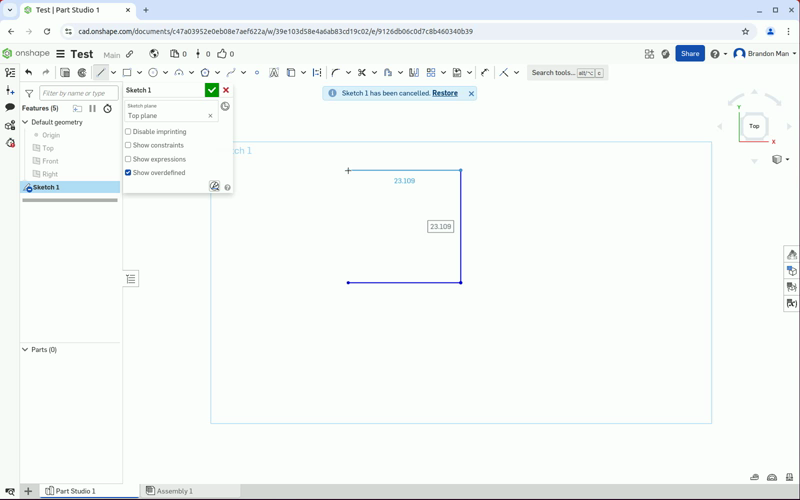
key_down(shift)
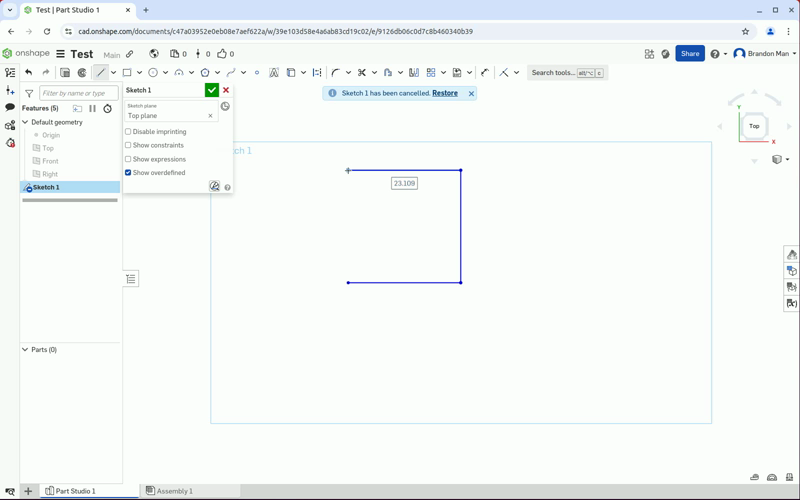
mouse_move(348, 282)
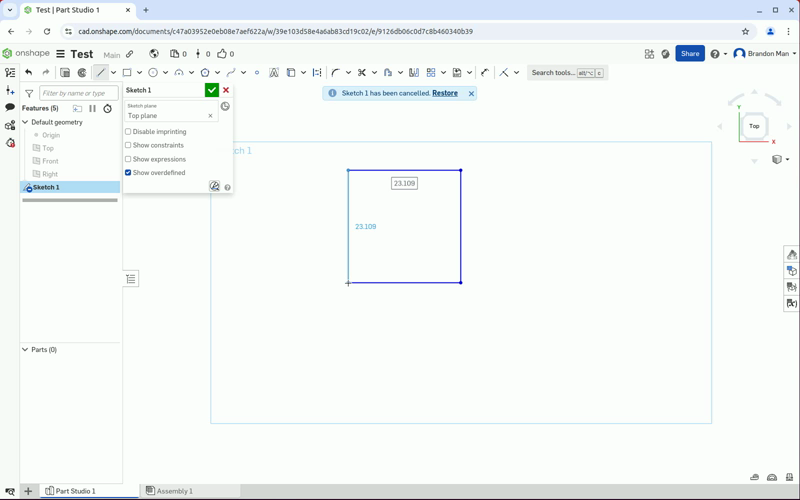
key_up(shift)
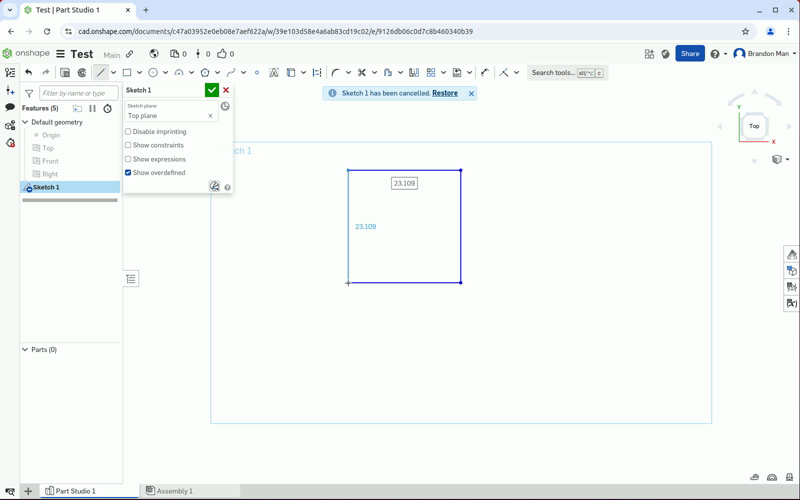
click(348, 282)
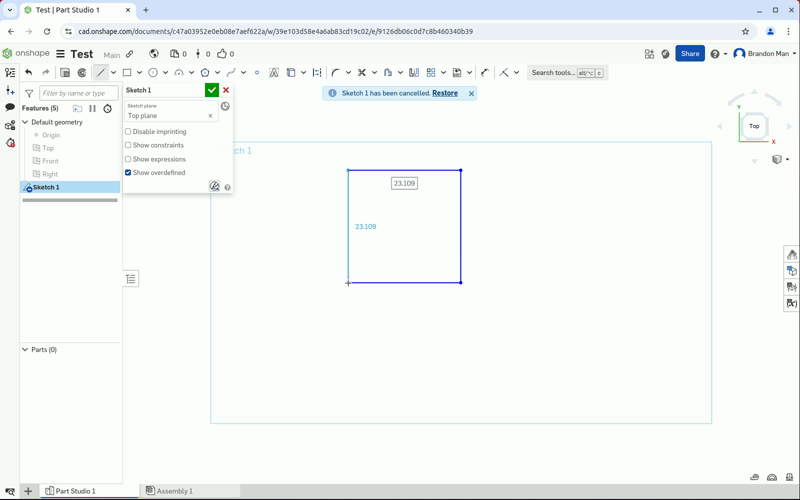
key(esc)
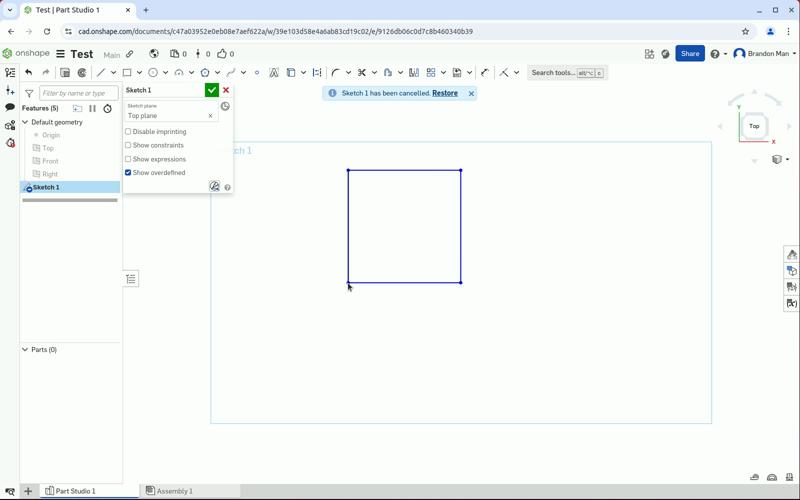
mouse_move(437, 234)
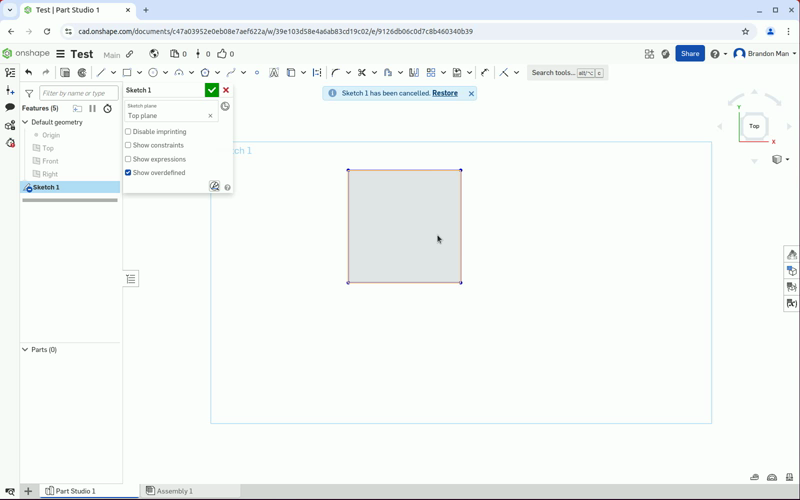
click(437, 234)
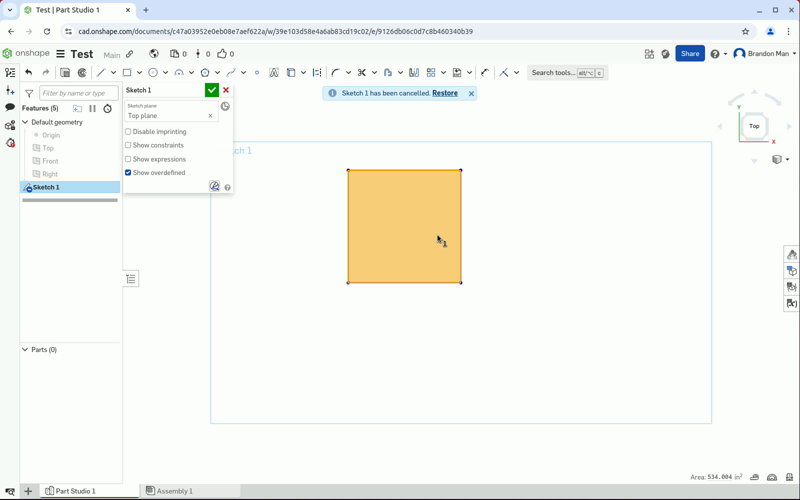
mouse_move(73, 352)
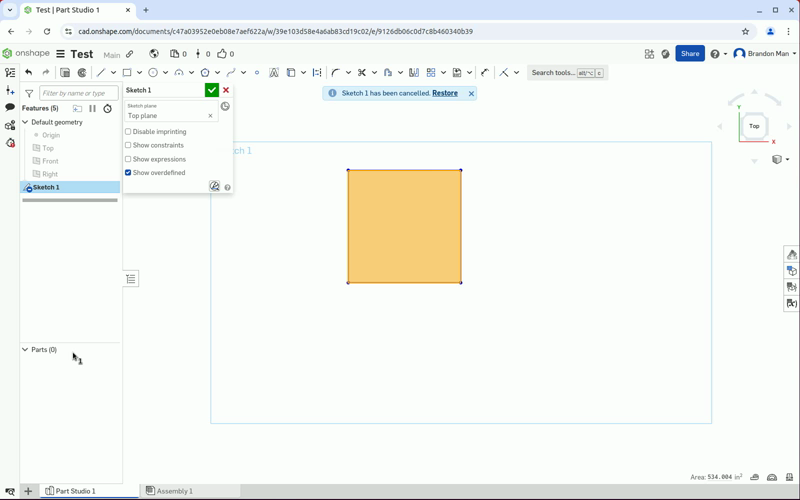
key(shift+y)
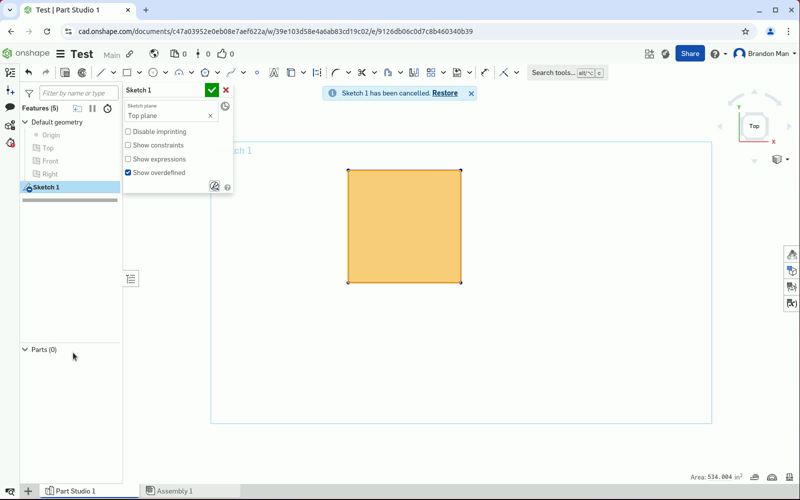
key(shift+e)
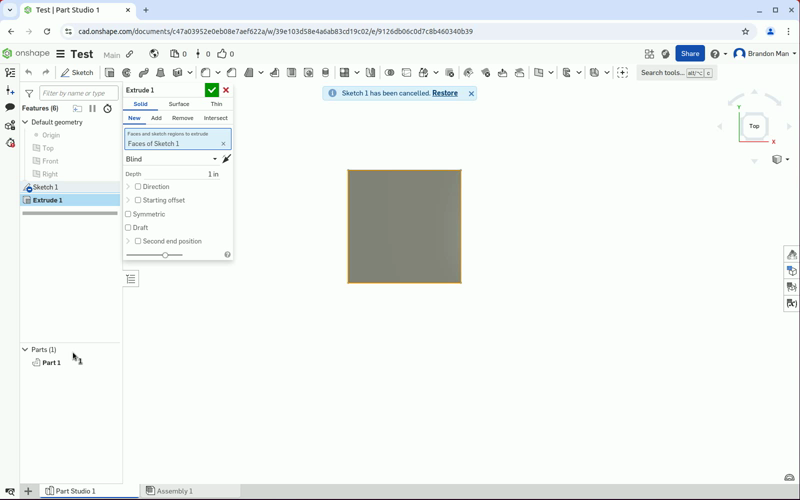
mouse_move(143, 106)
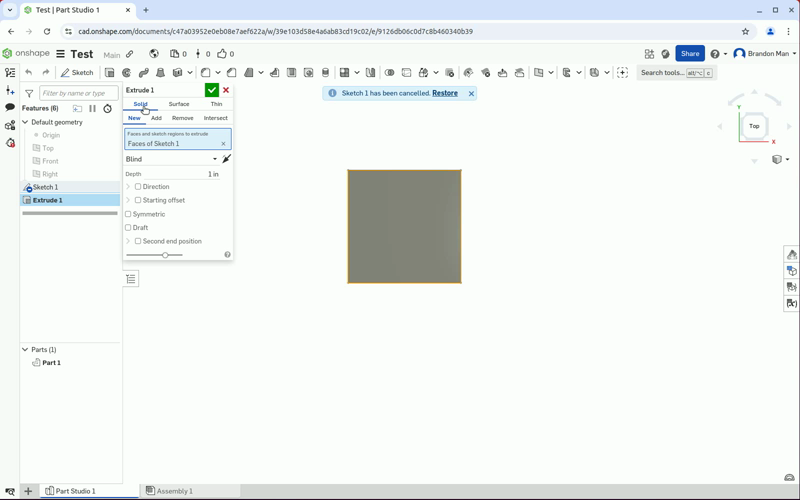
click(143, 106)
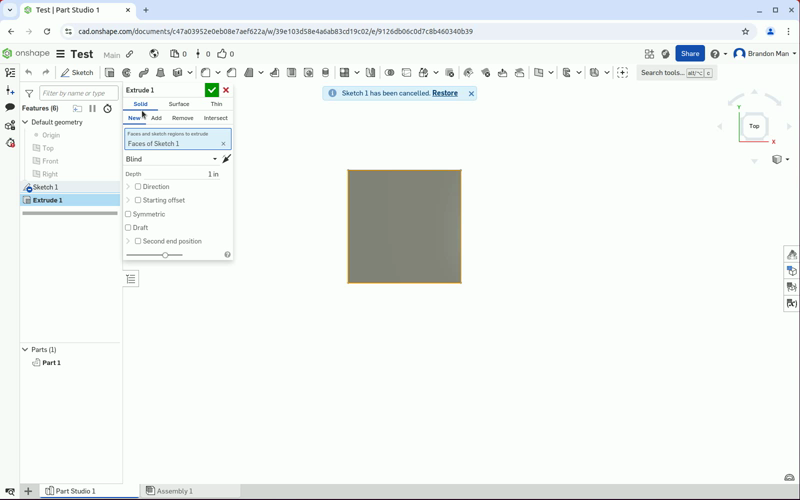
mouse_move(137, 120)
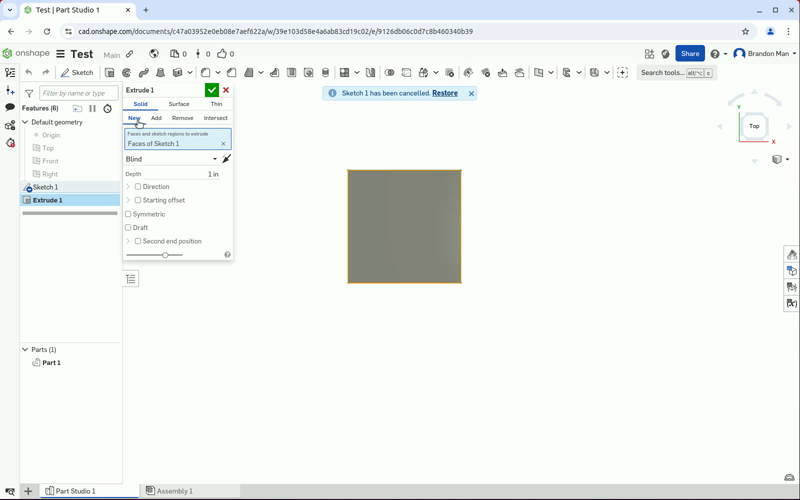
click(137, 120)
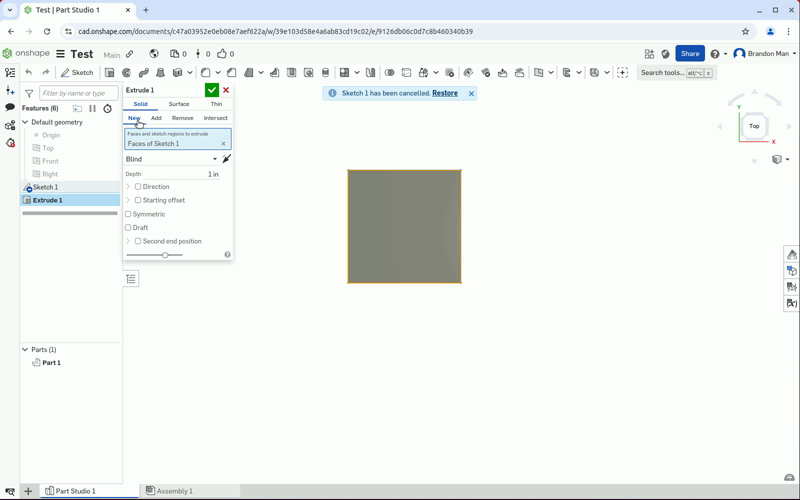
key(tab, 4)
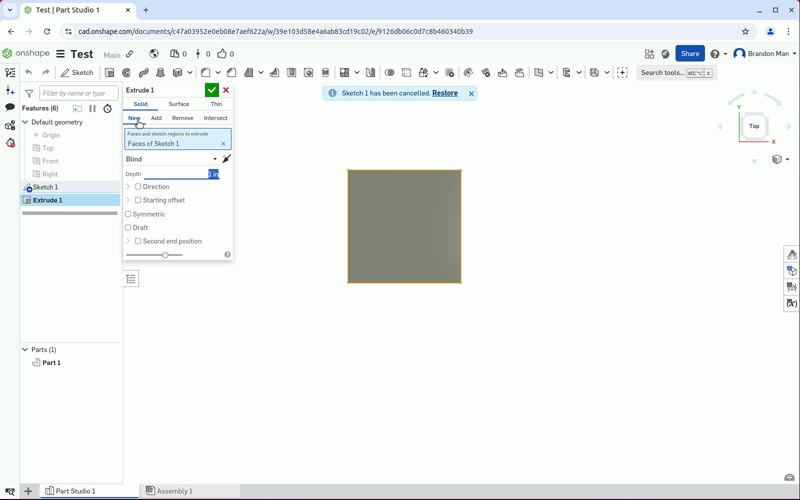
text(23.108)
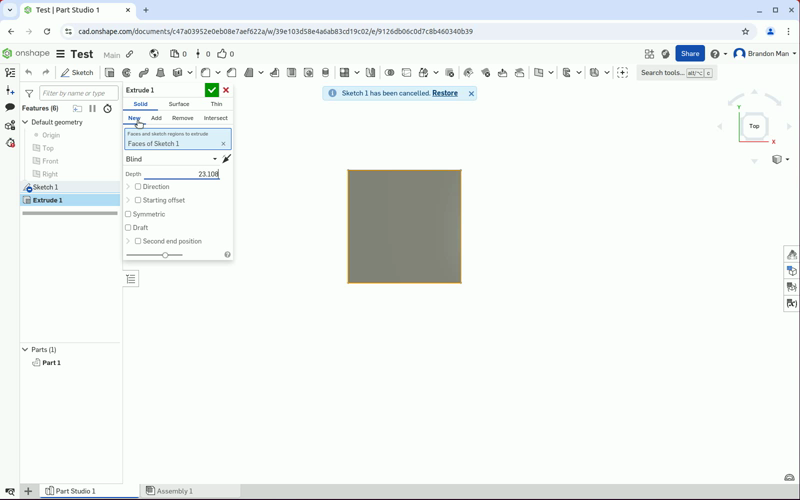
key(enter)
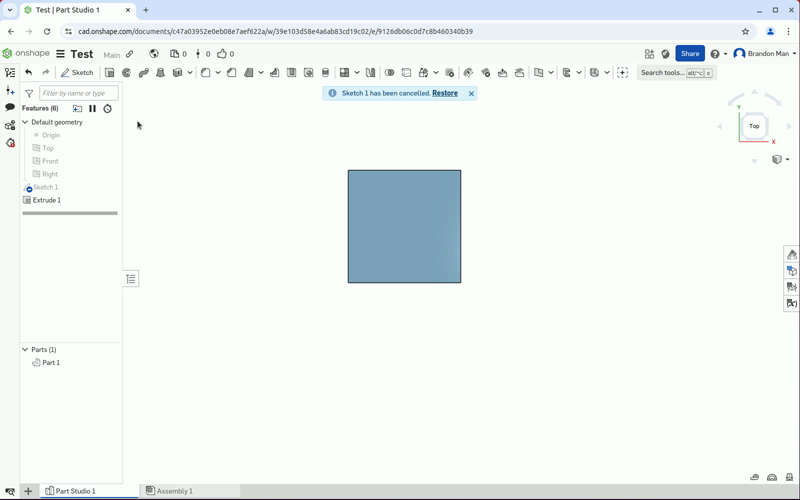
key(shift+h)
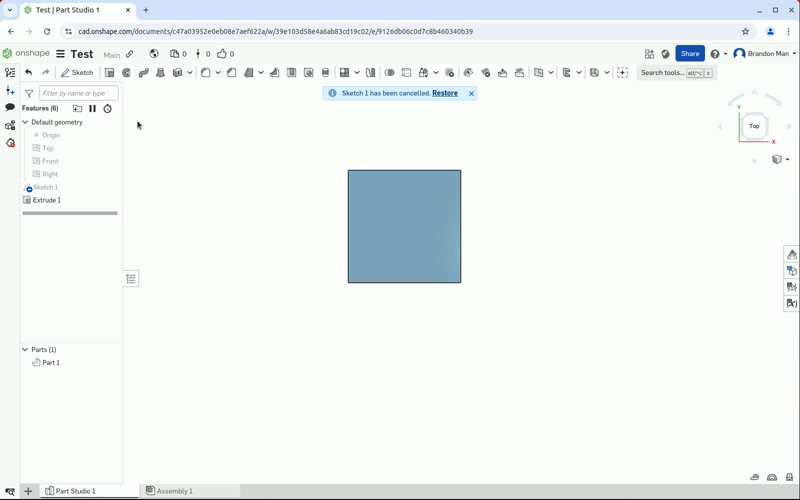
key(shift+h)
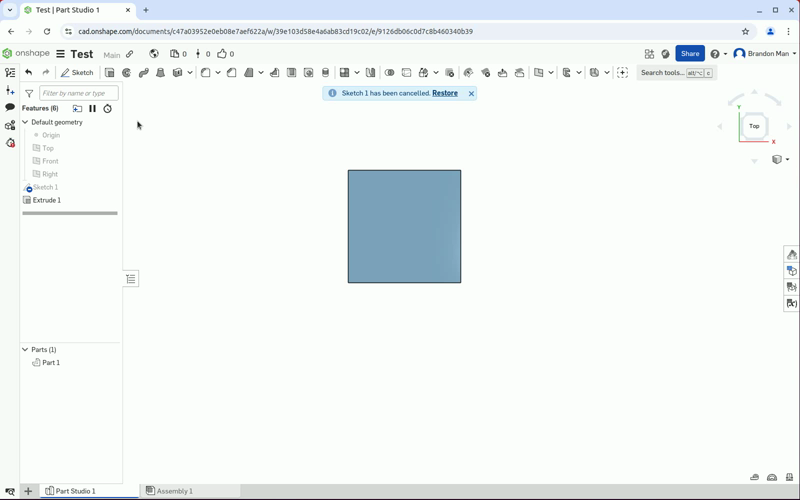
mouse_move(73, 189)
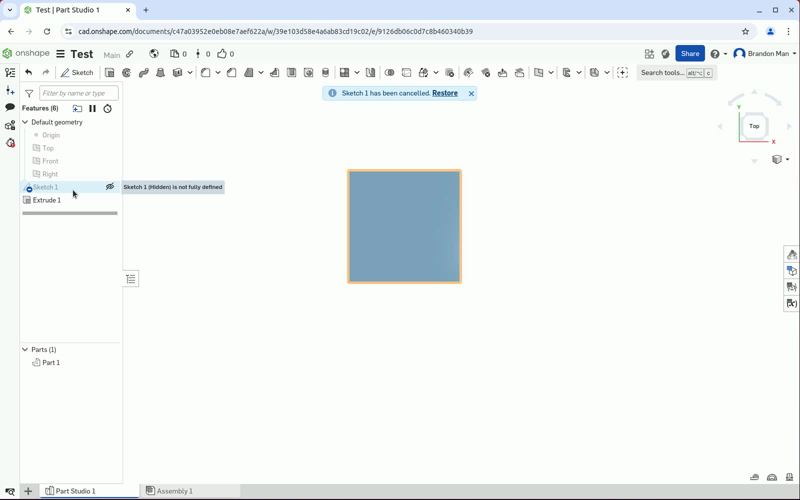
click(73, 189)
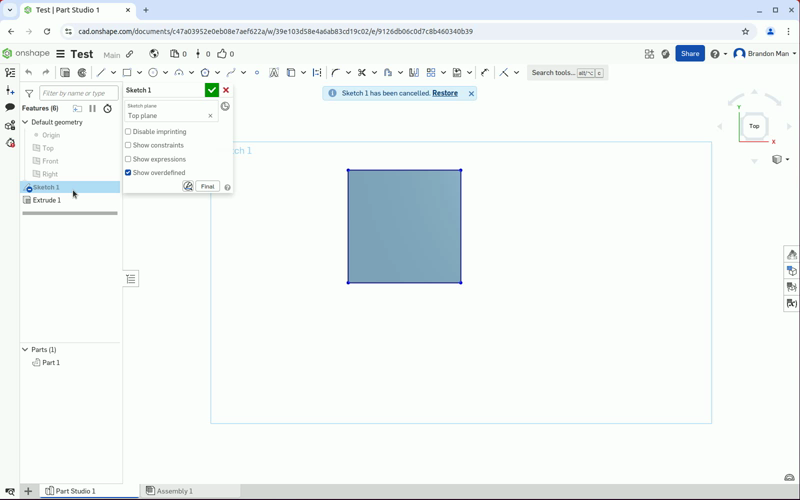
mouse_move(229, 92)
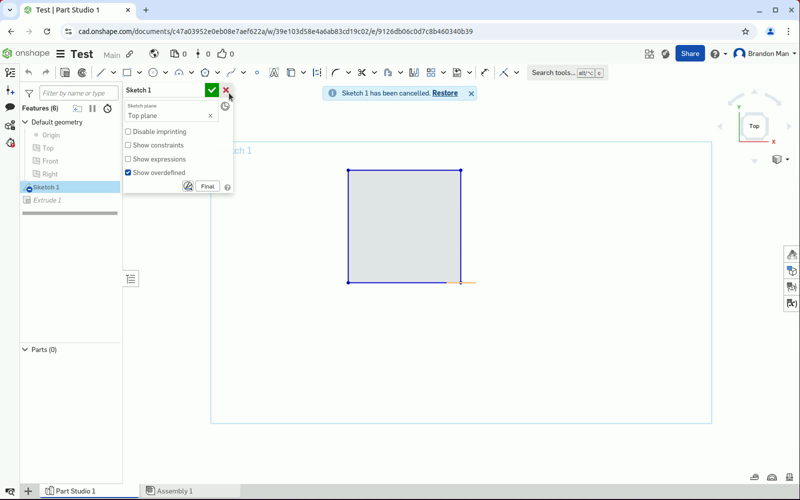
click(229, 92)
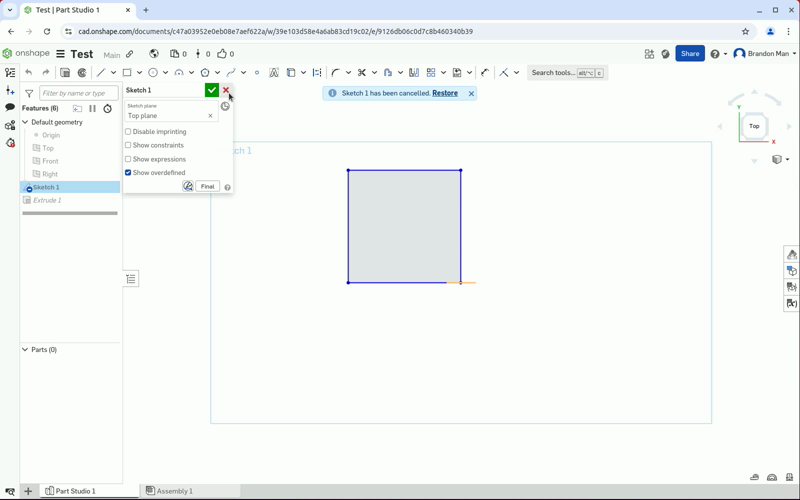
key(shift+s)
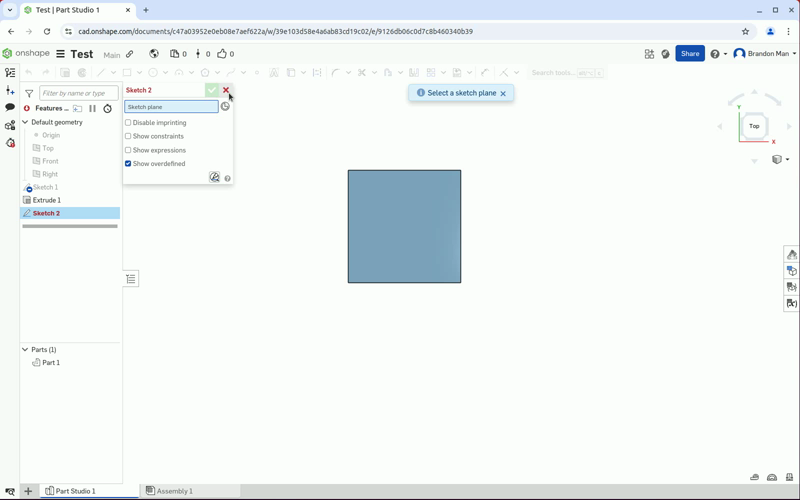
mouse_move(73, 150)
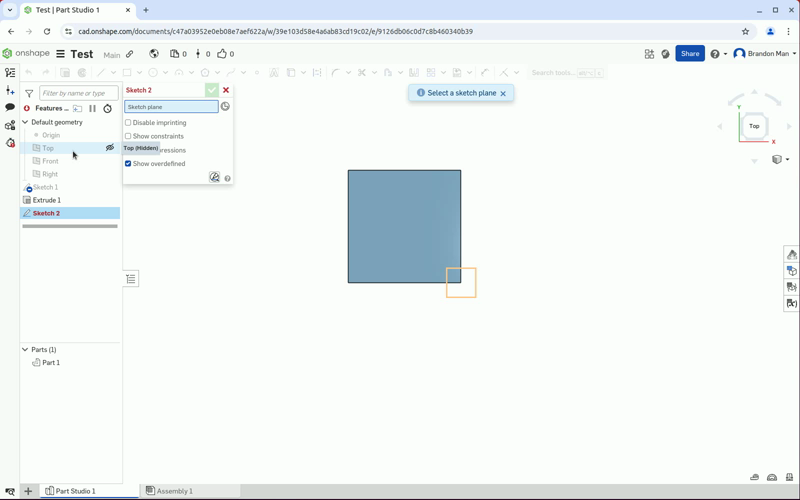
click(73, 150)
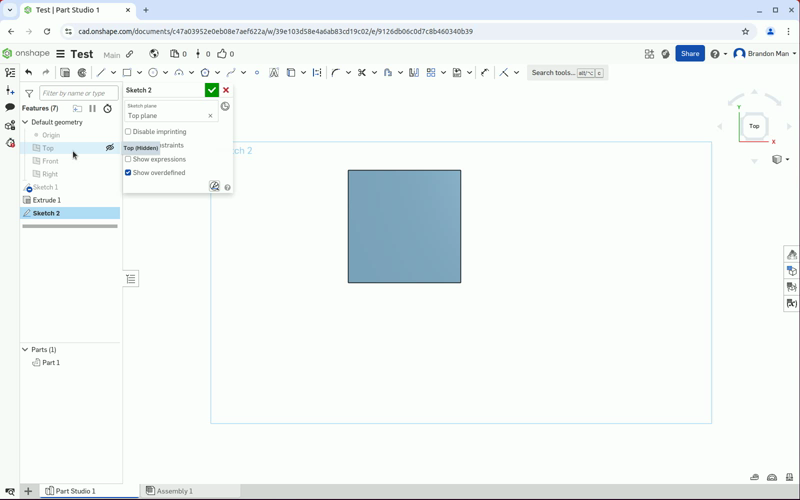
mouse_move(73, 352)
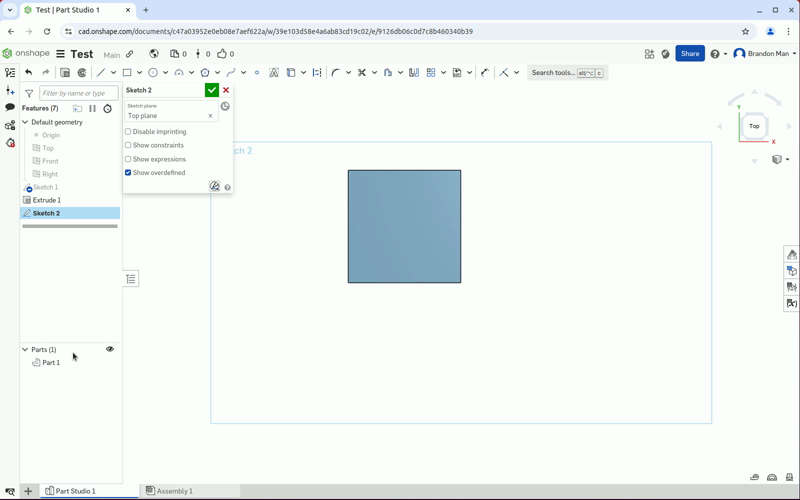
key(y)
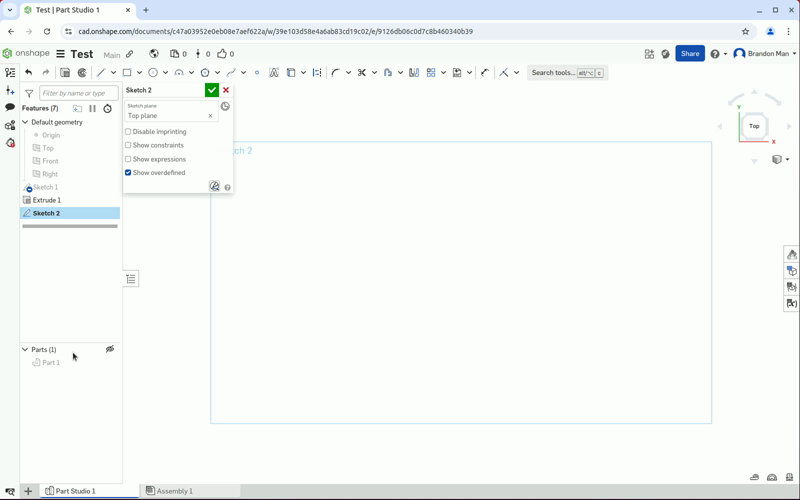
key(l)
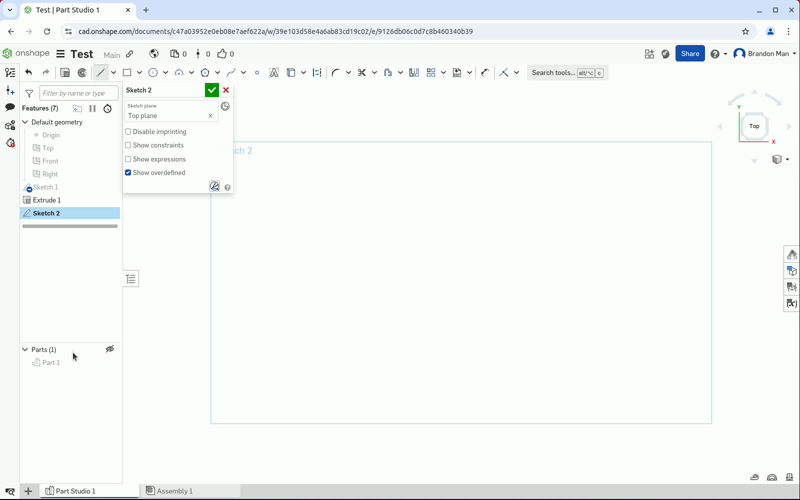
key_down(shift)
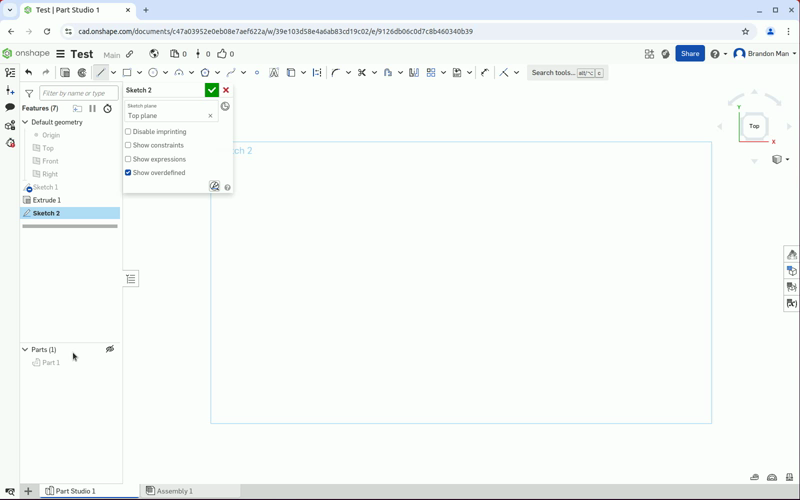
mouse_move(362, 282)
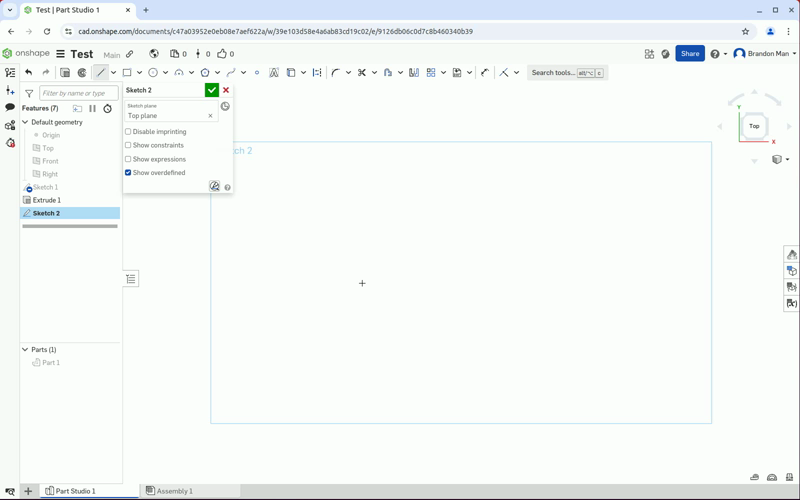
click(362, 282)
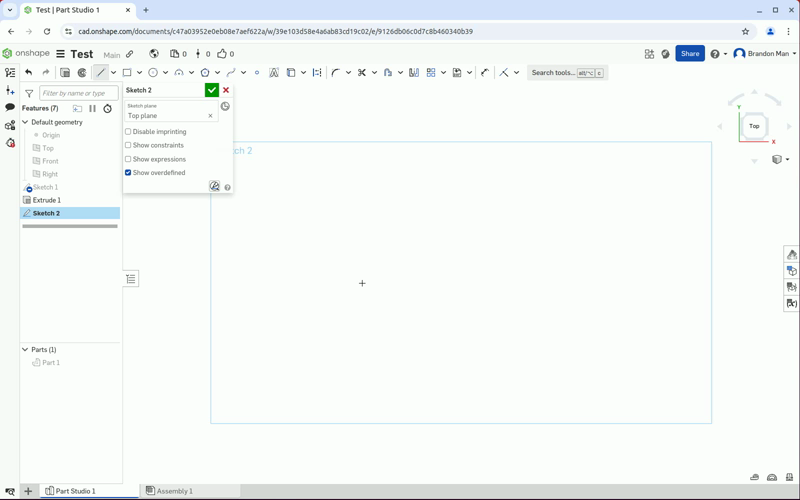
key_up(shift)
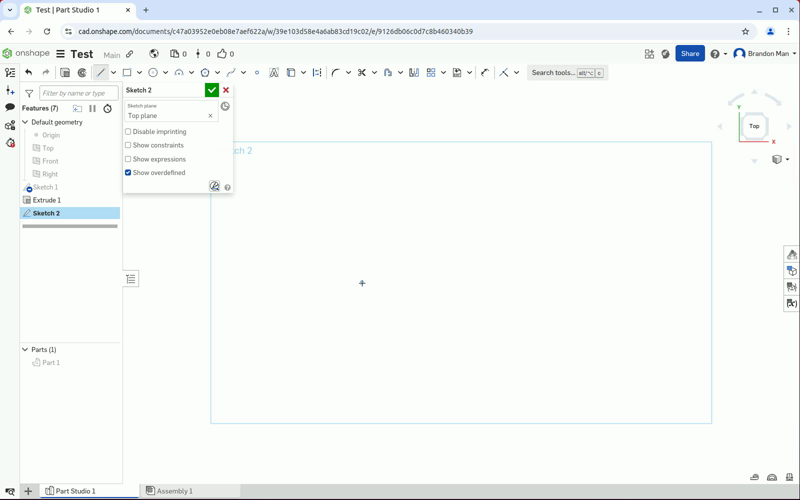
key_down(shift)
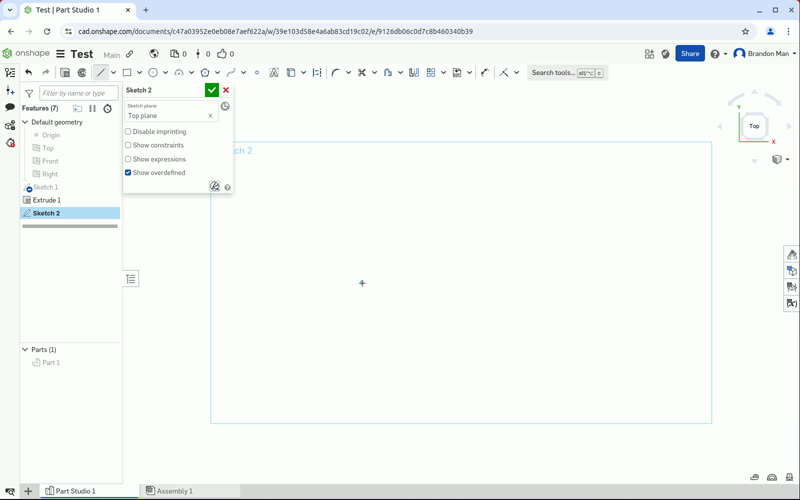
mouse_move(447, 282)
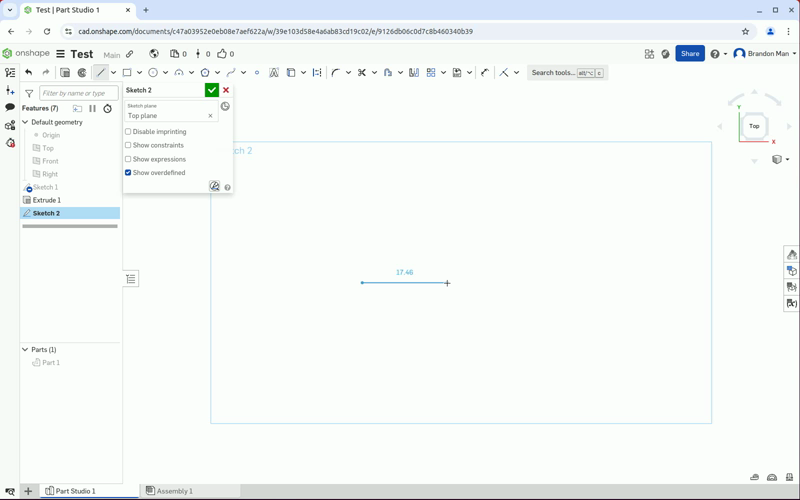
click(447, 282)
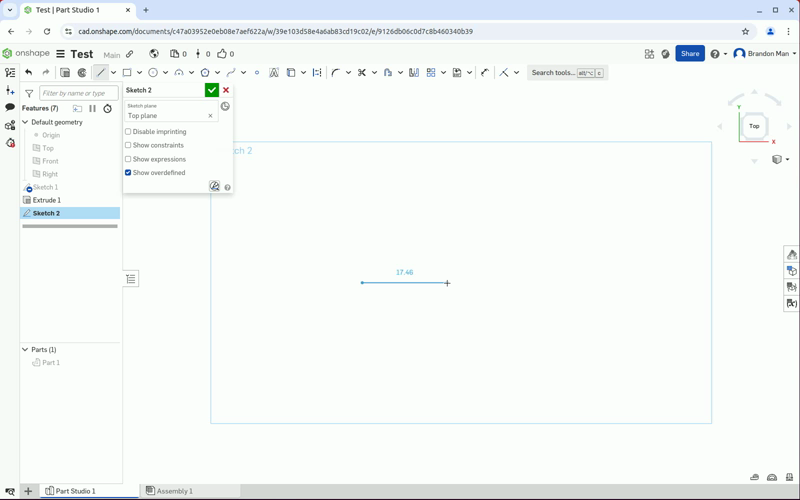
key_up(shift)
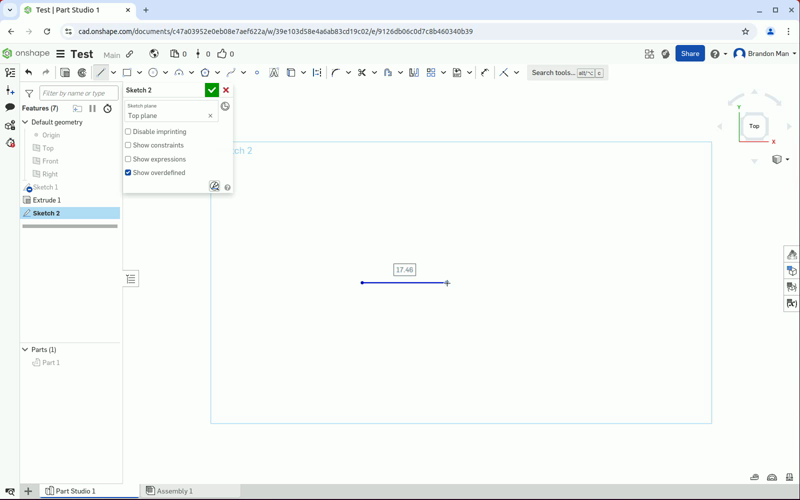
key_down(shift)
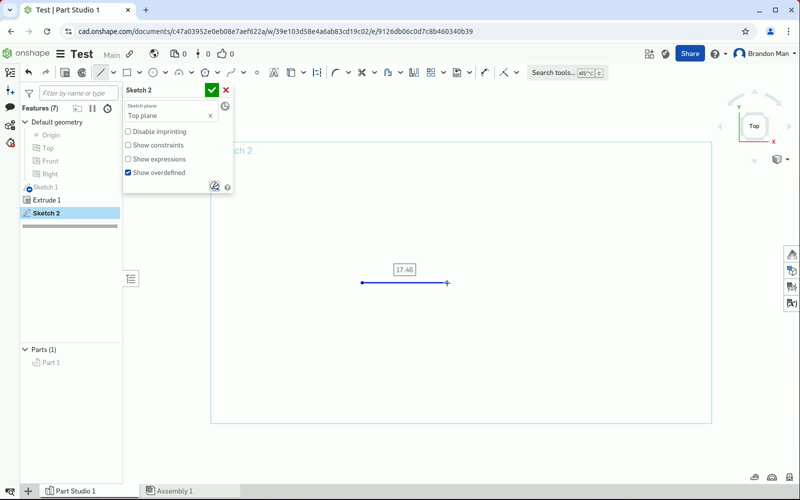
mouse_move(447, 198)
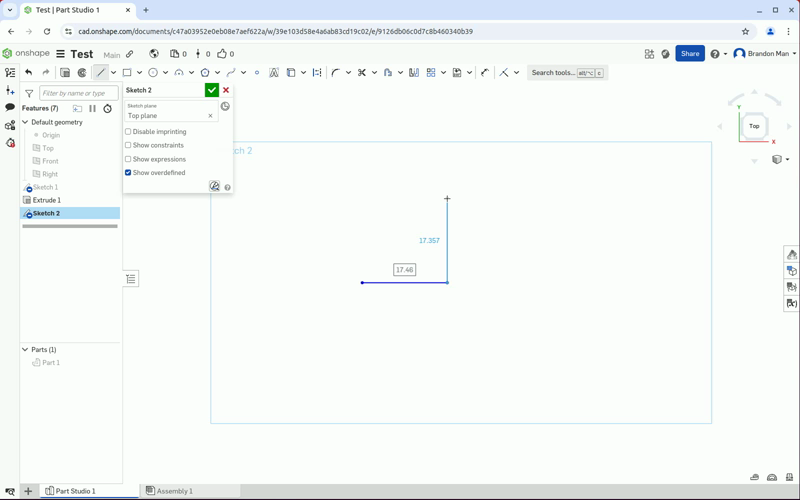
click(447, 198)
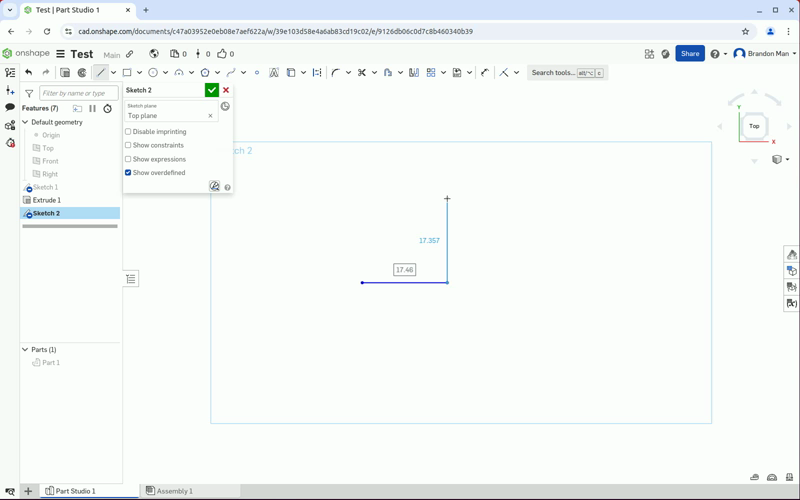
key_up(shift)
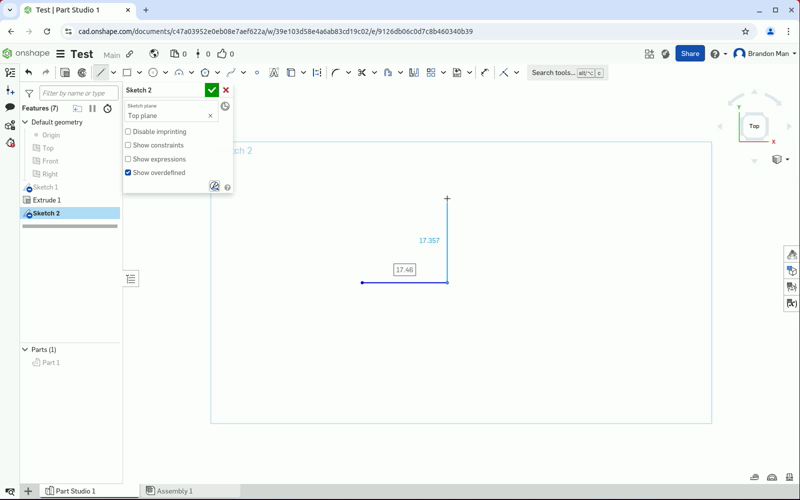
key_down(shift)
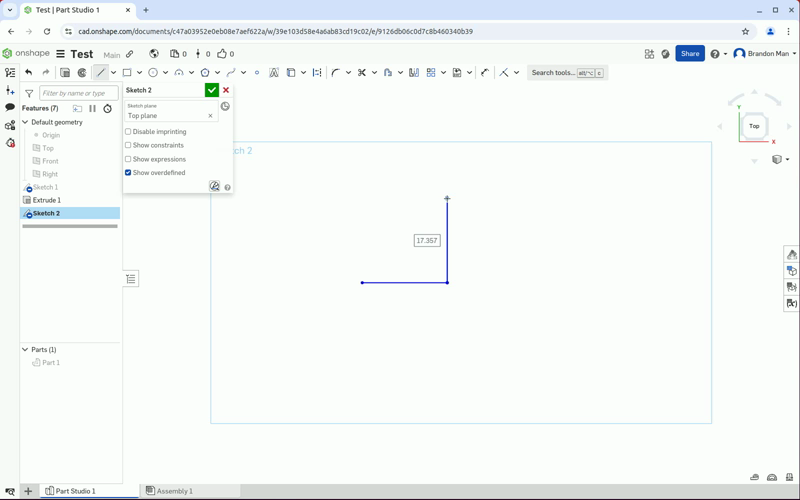
mouse_move(362, 198)
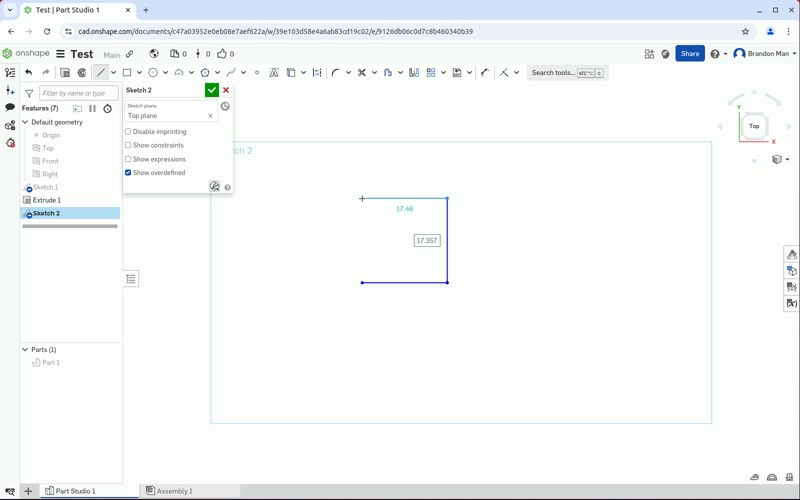
click(362, 198)
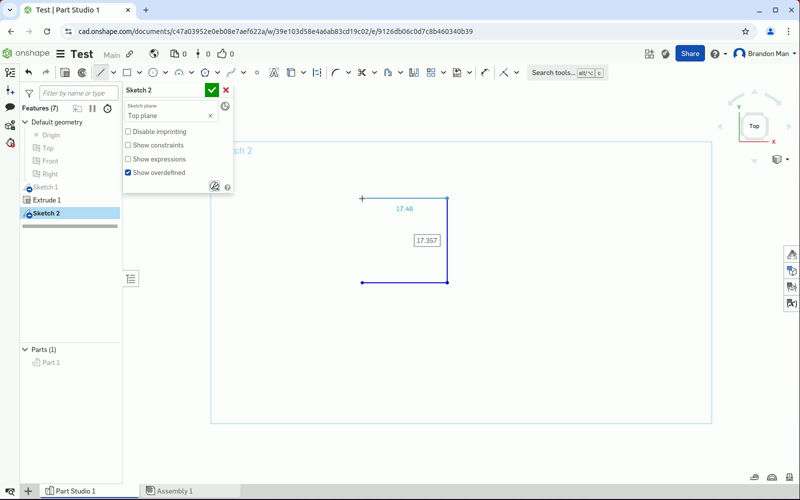
key_up(shift)
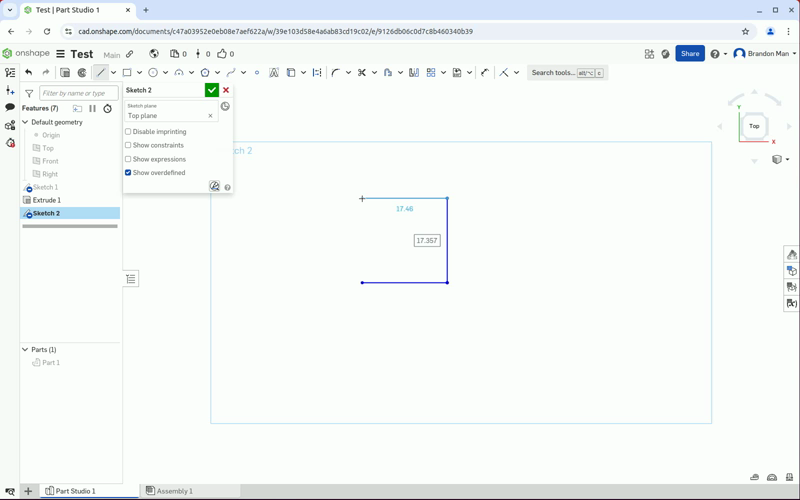
key_down(shift)
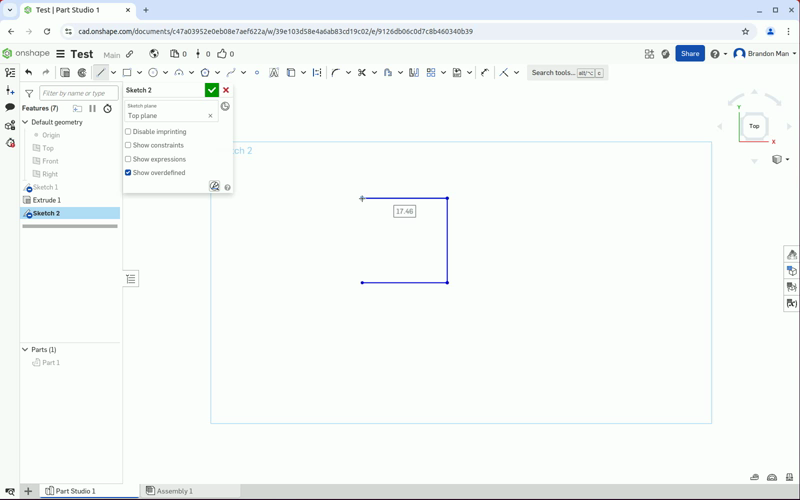
mouse_move(362, 282)
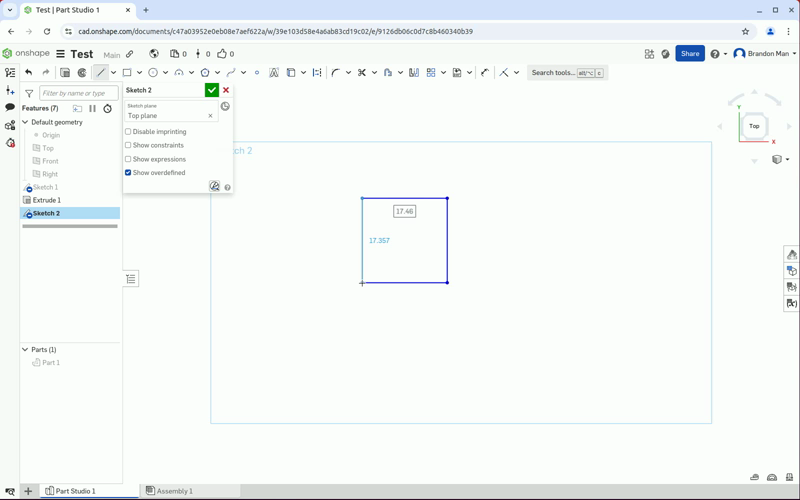
key_up(shift)
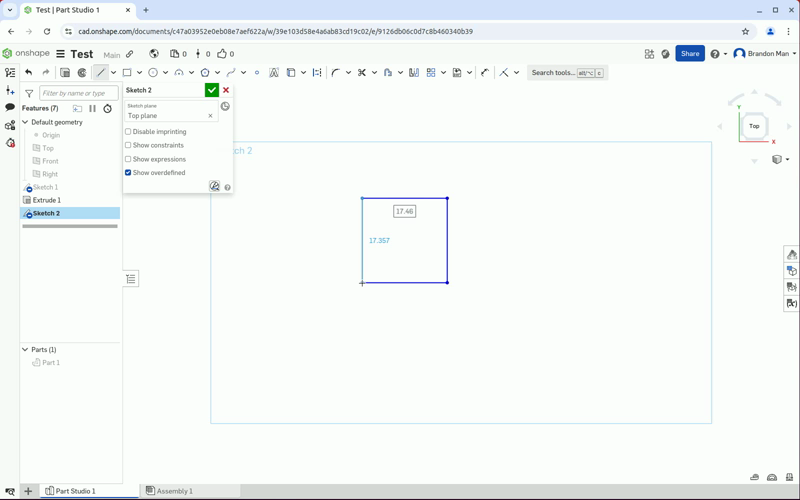
click(362, 282)
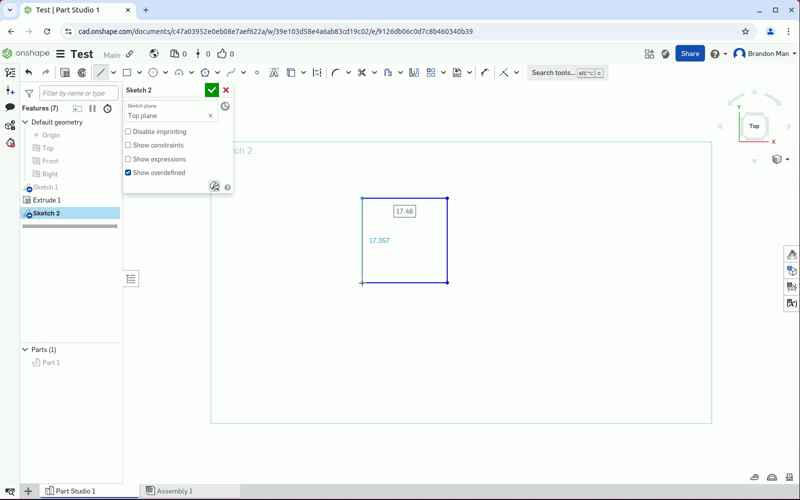
key(esc)
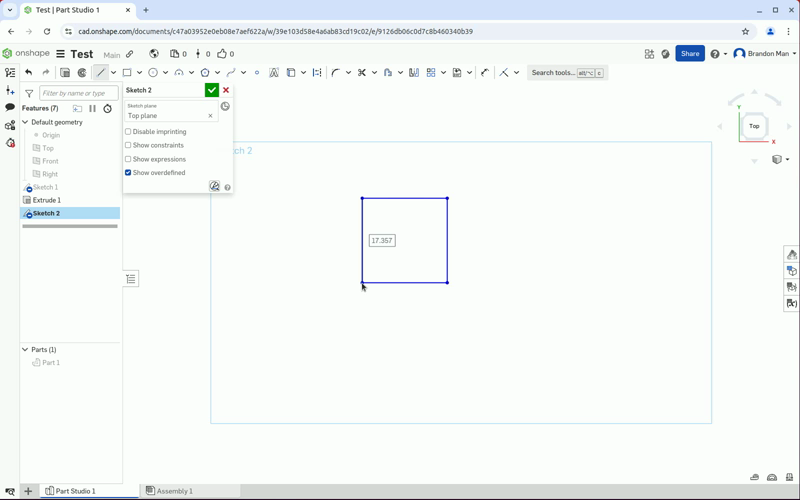
mouse_move(404, 221)
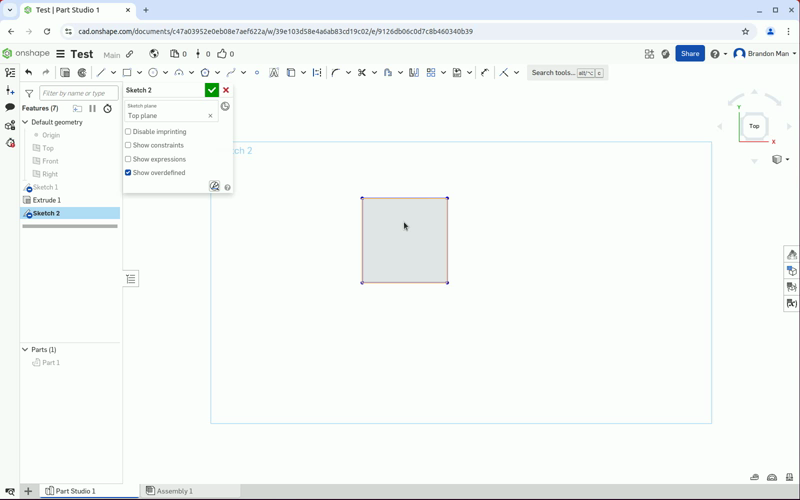
click(404, 221)
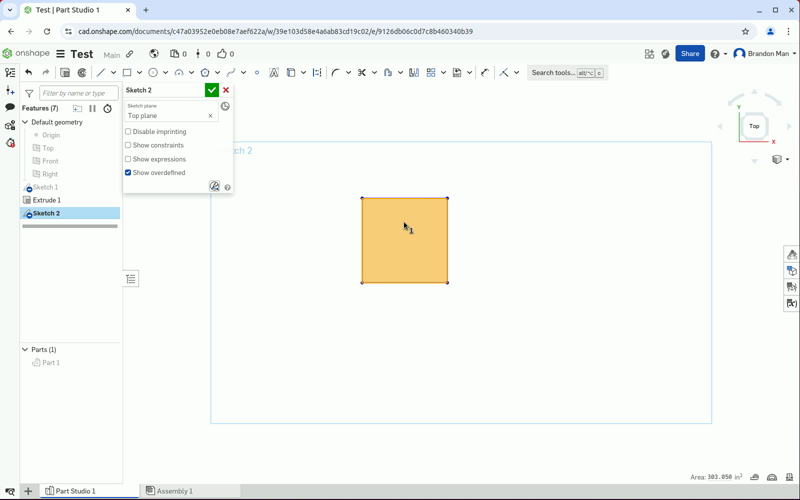
mouse_move(73, 352)
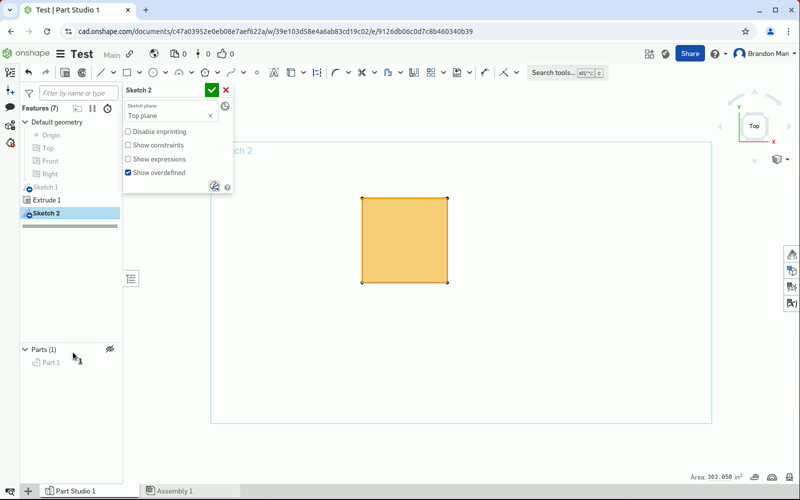
key(shift+y)
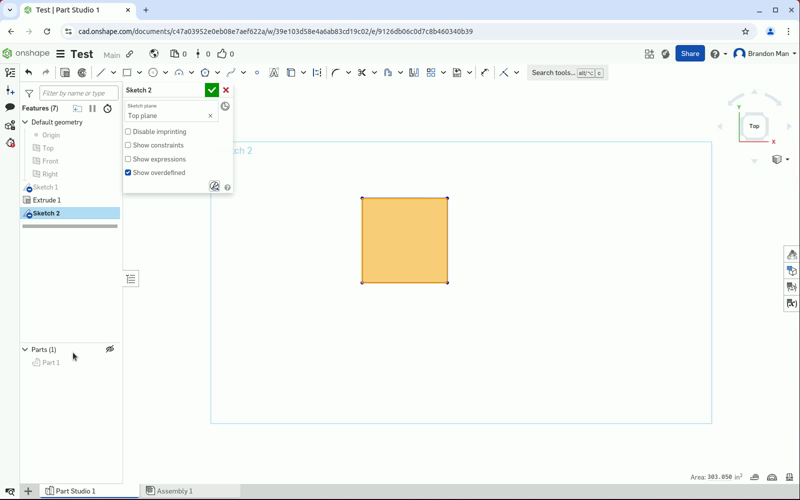
key(shift+e)
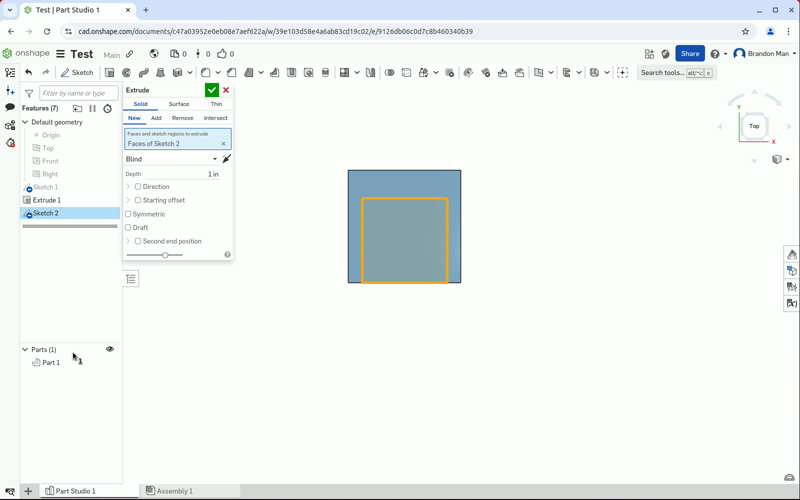
mouse_move(143, 106)
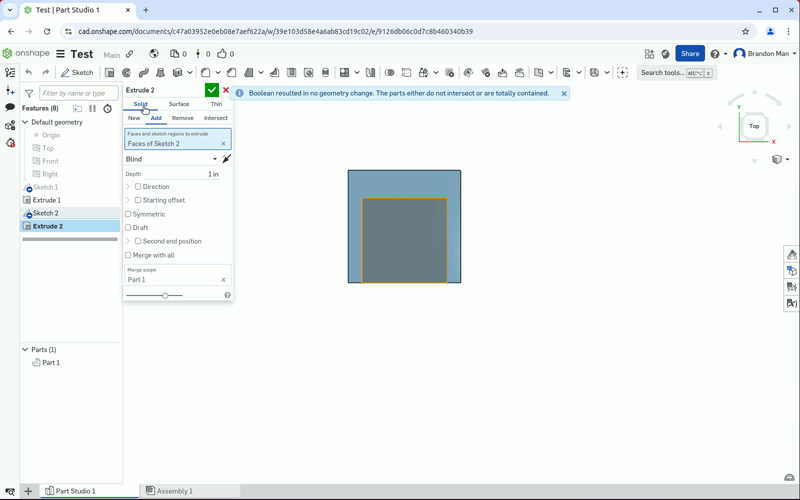
click(143, 106)
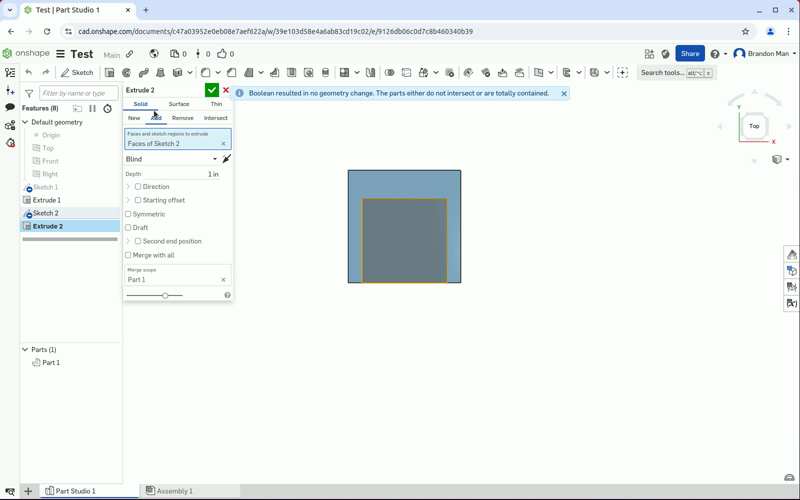
mouse_move(186, 120)
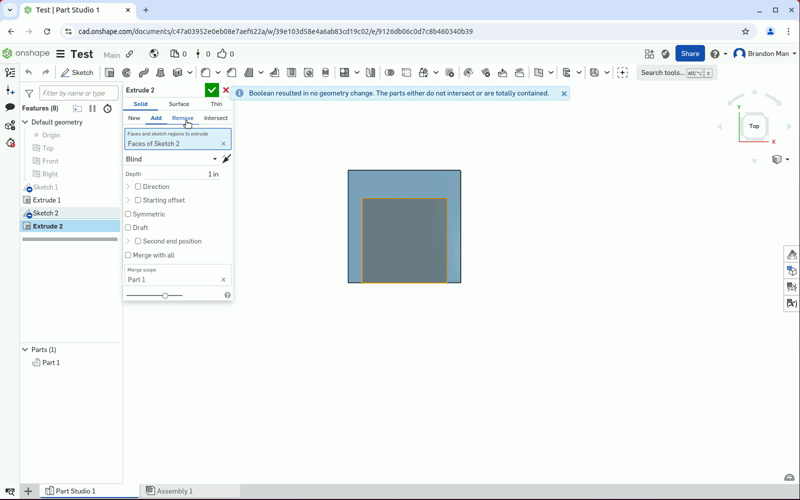
click(186, 120)
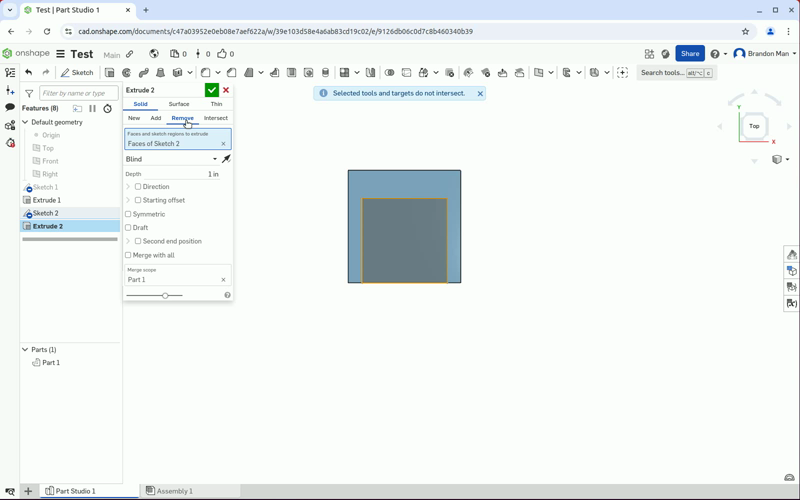
key(tab, 4)
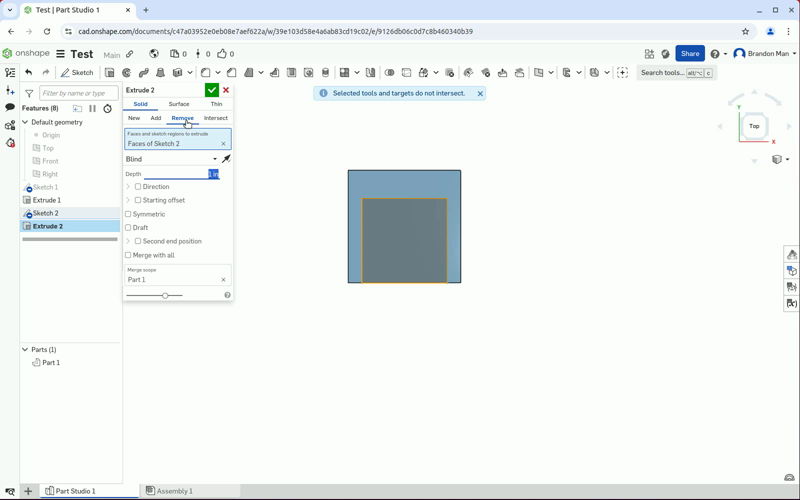
text(-5.777)
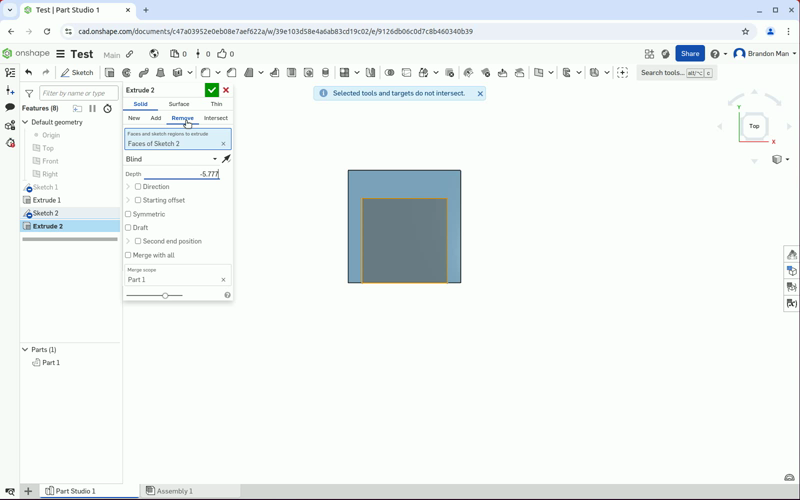
key(tab, 6)
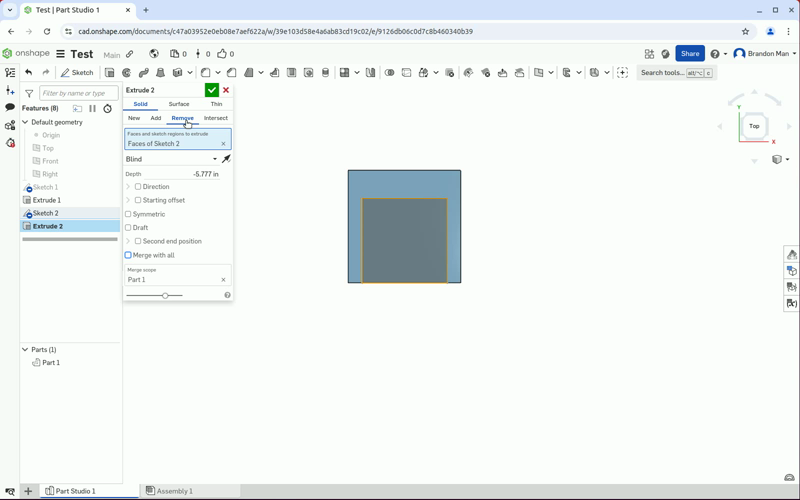
key(space)
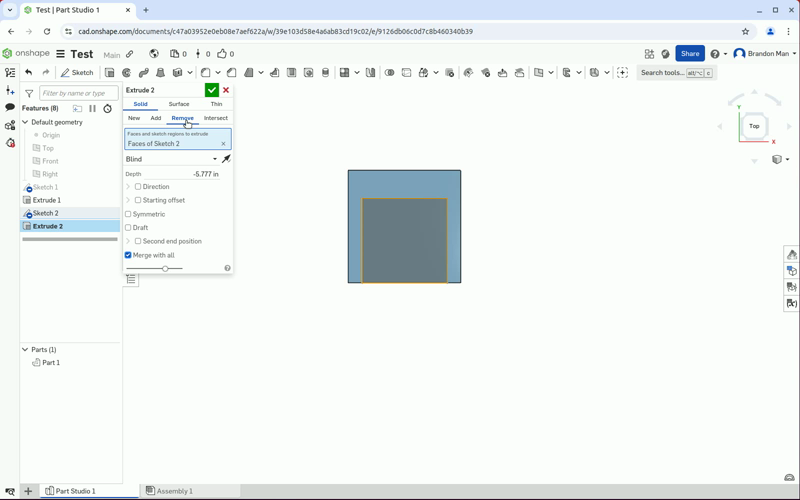
key(enter)
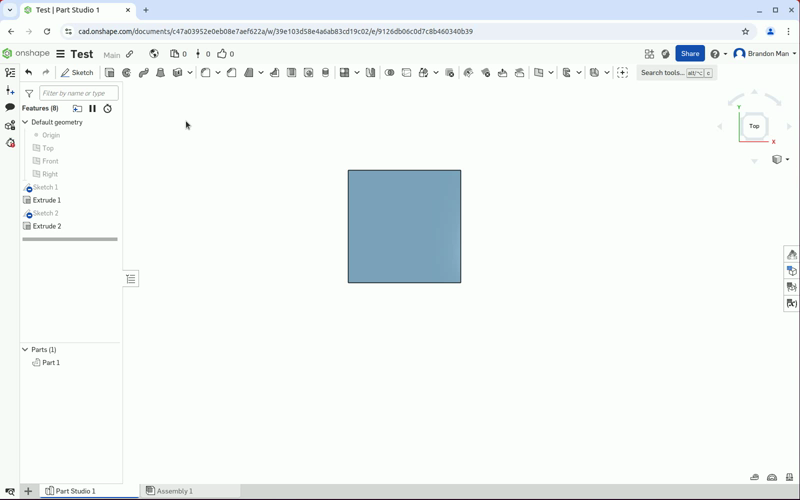
key(shift+h)
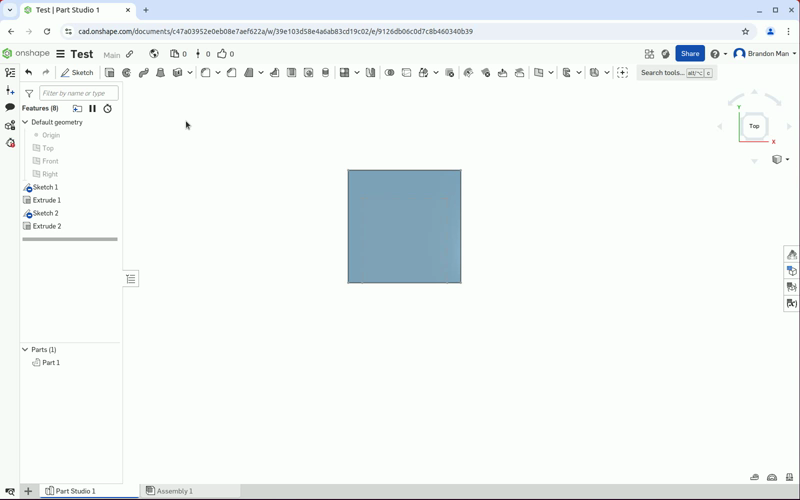
key(shift+h)
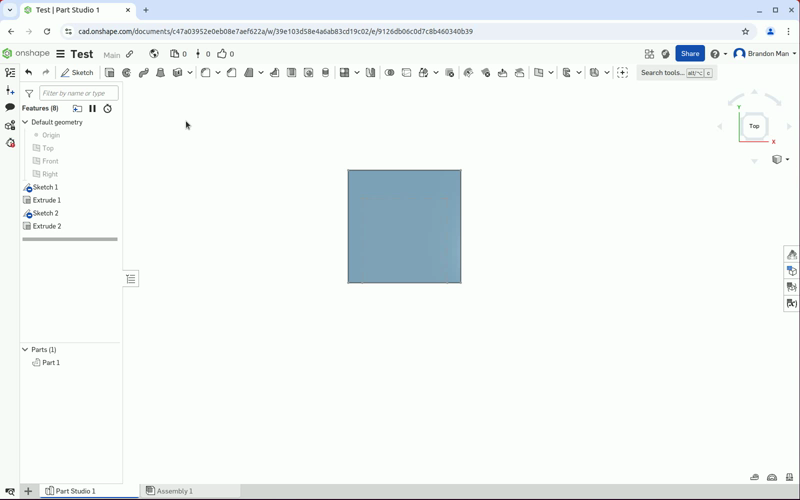
key(shift+7)
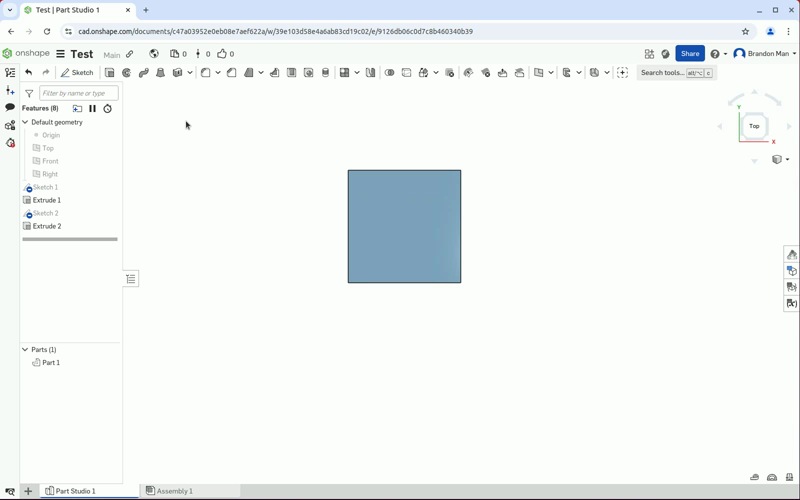
key(up, 3)
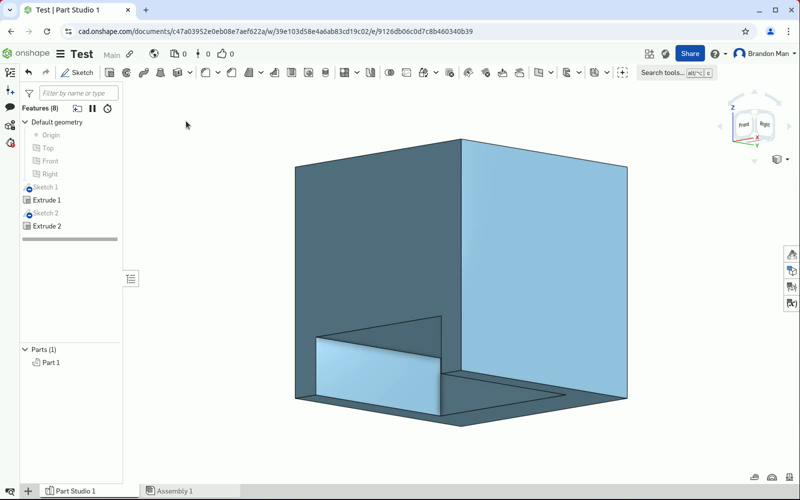
key(left, 3)
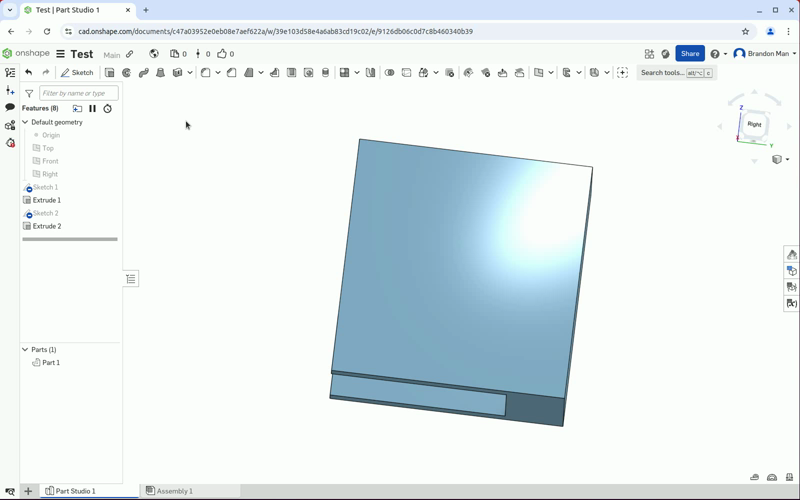
key(right, 3)
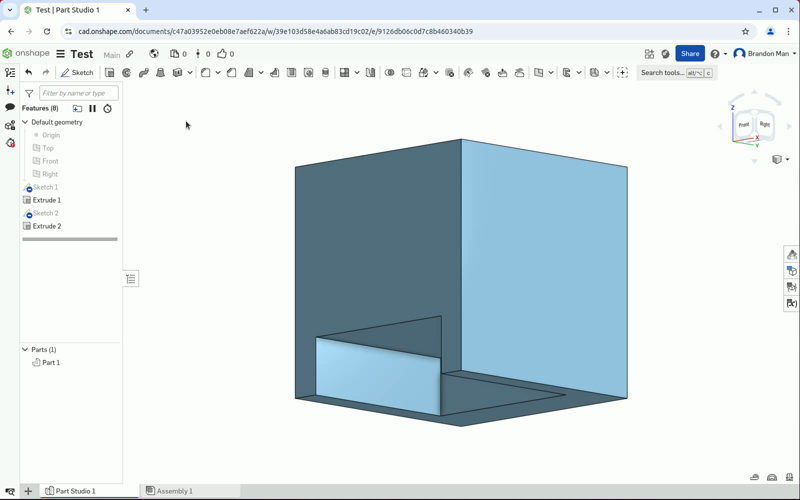
key(down, 3)
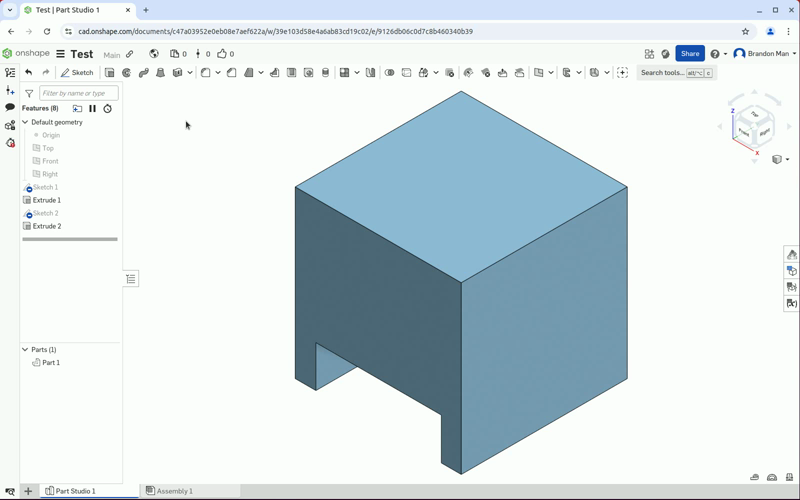
mouse_move(73, 189)
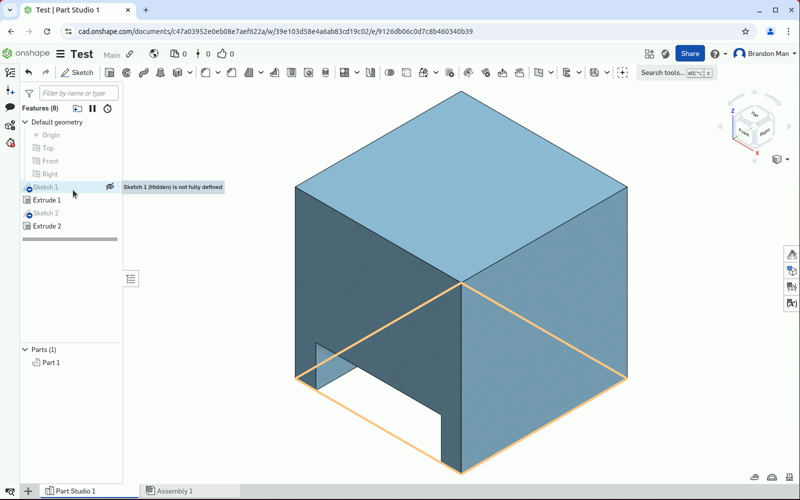
click(73, 189)